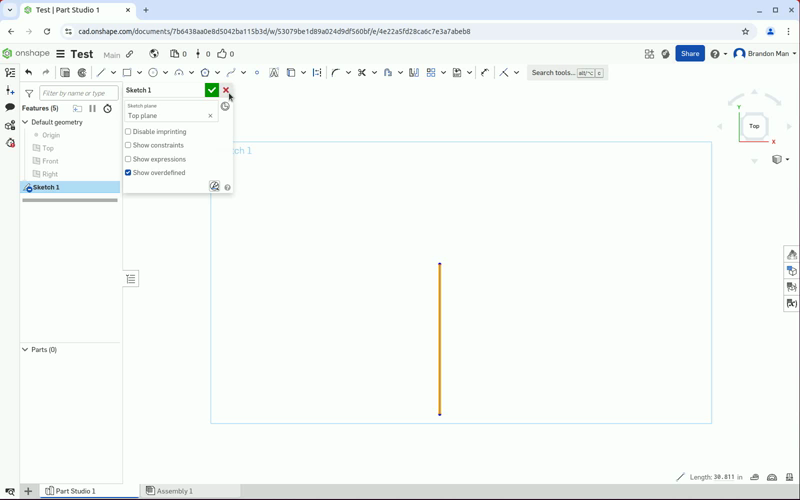
key(shift+h)
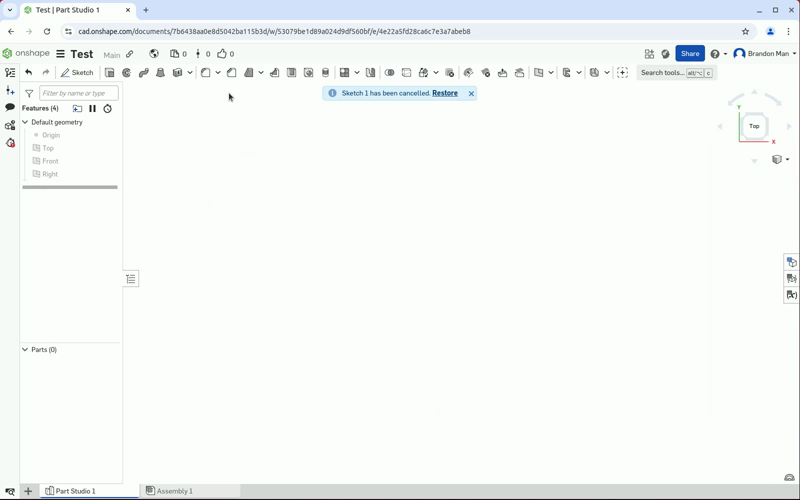
mouse_move(73, 352)
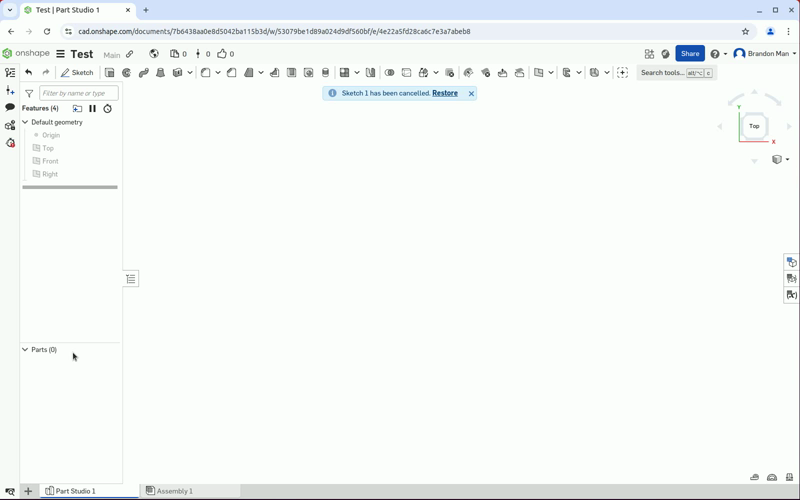
key(y)
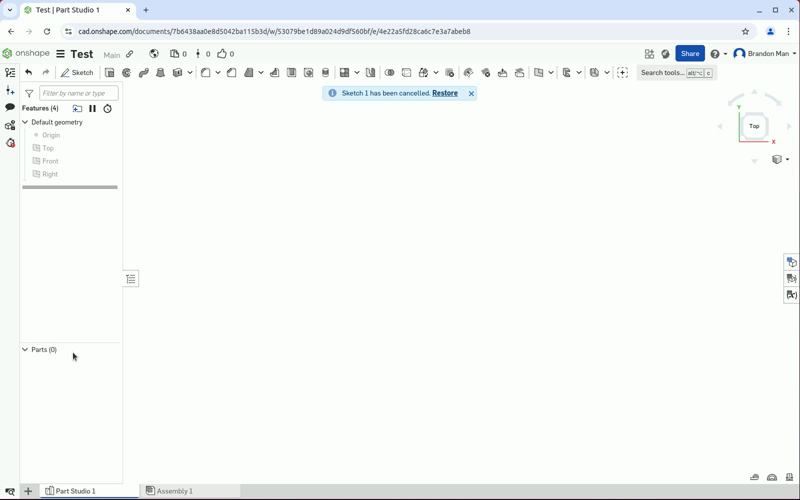
key(shift+p)
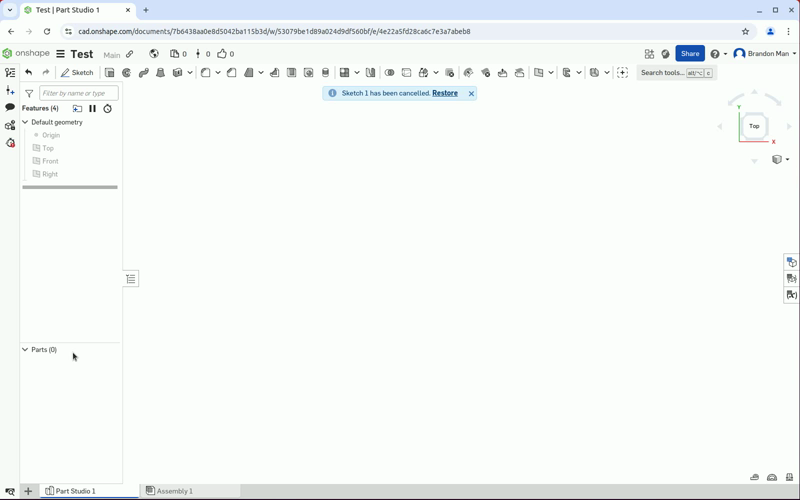
key(space)
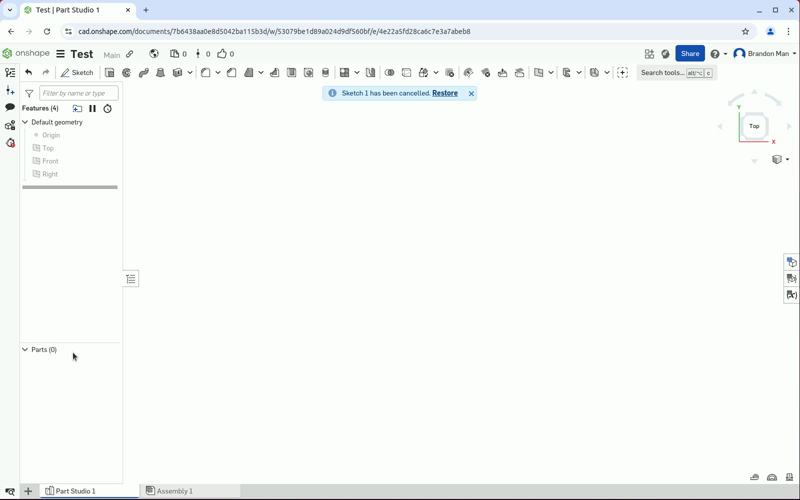
key_down(shift)
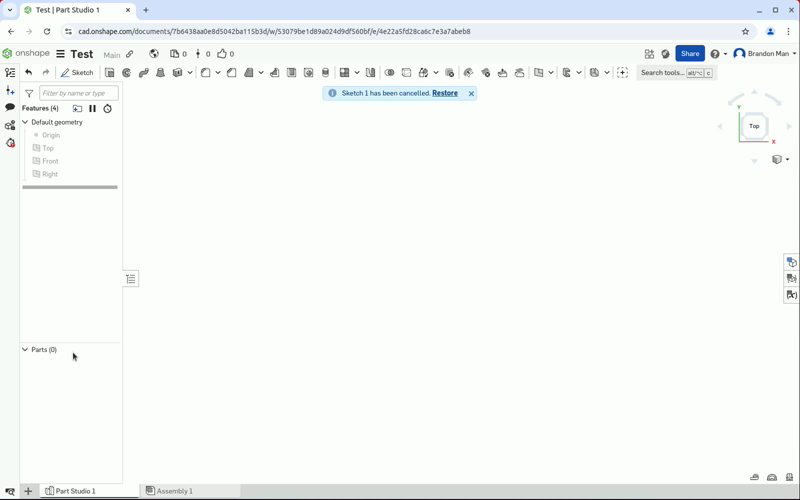
key(up)
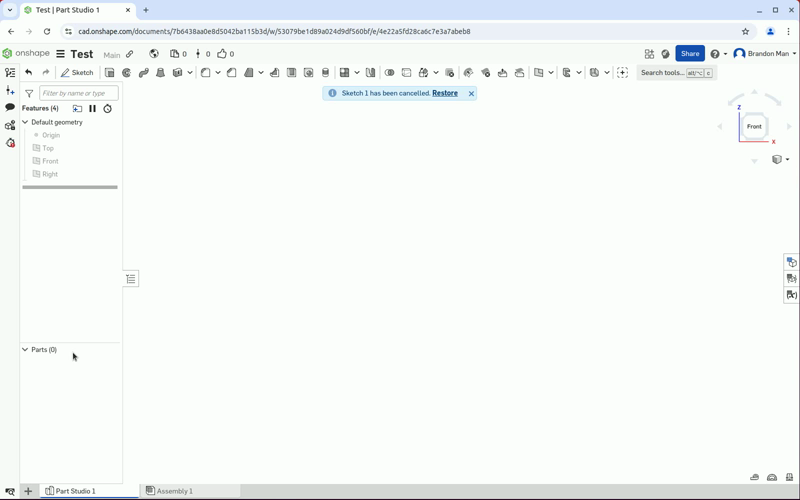
key_up(shift)
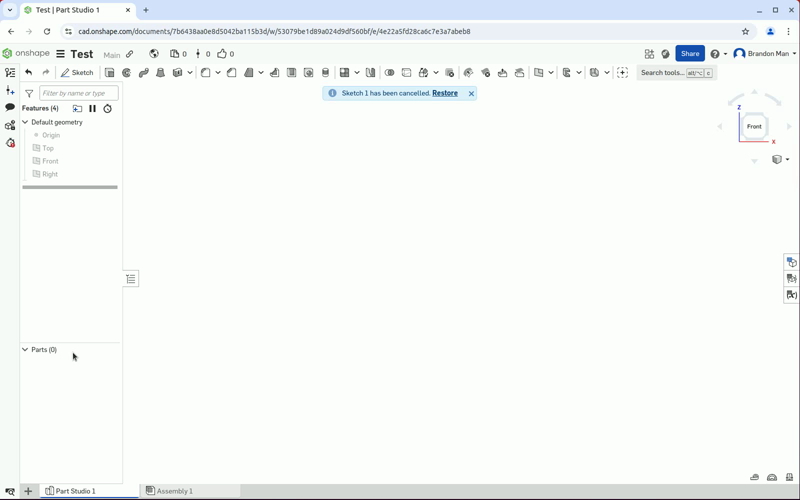
mouse_move(73, 352)
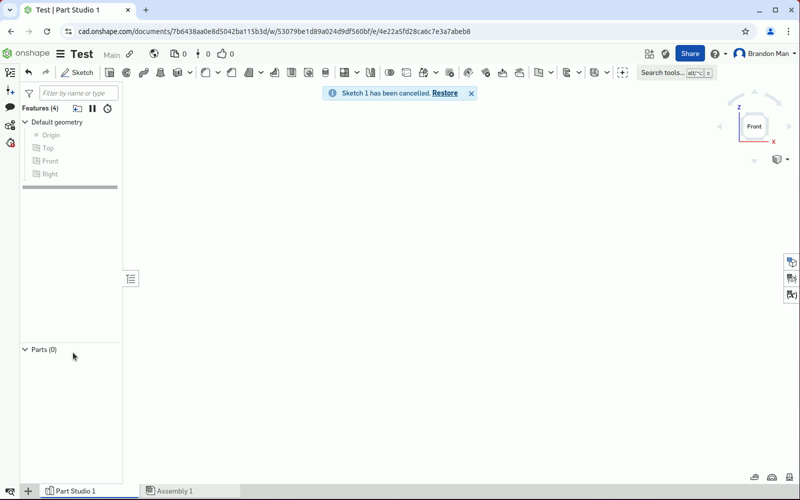
key(shift+y)
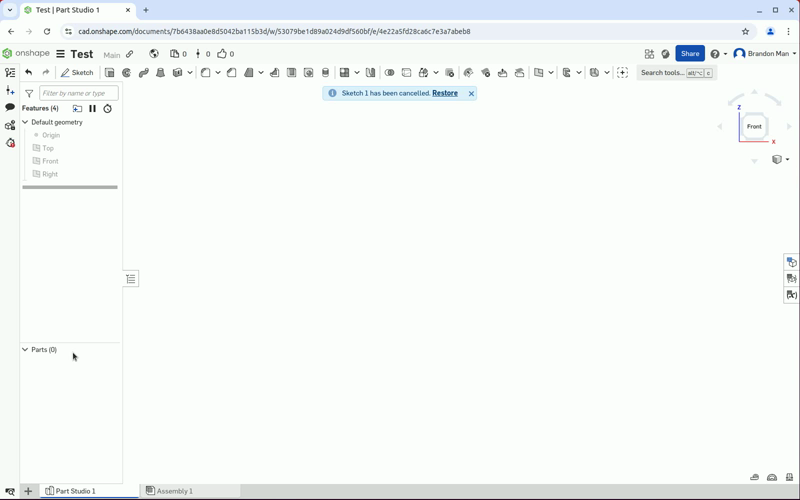
key(shift+s)
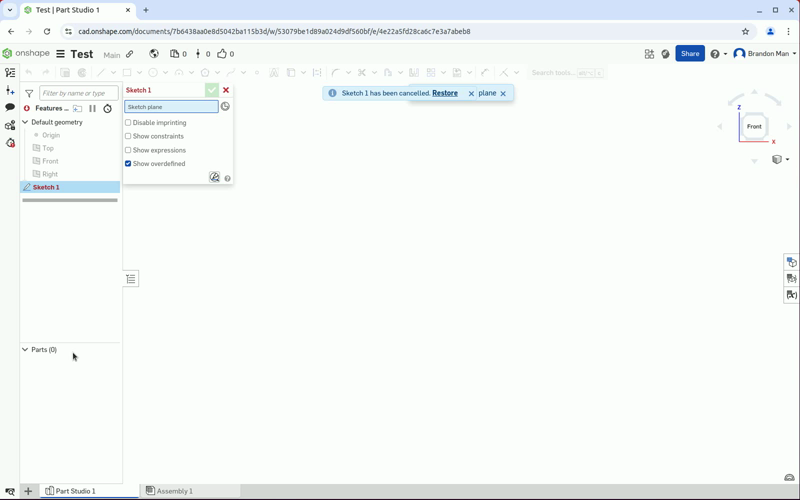
mouse_move(73, 163)
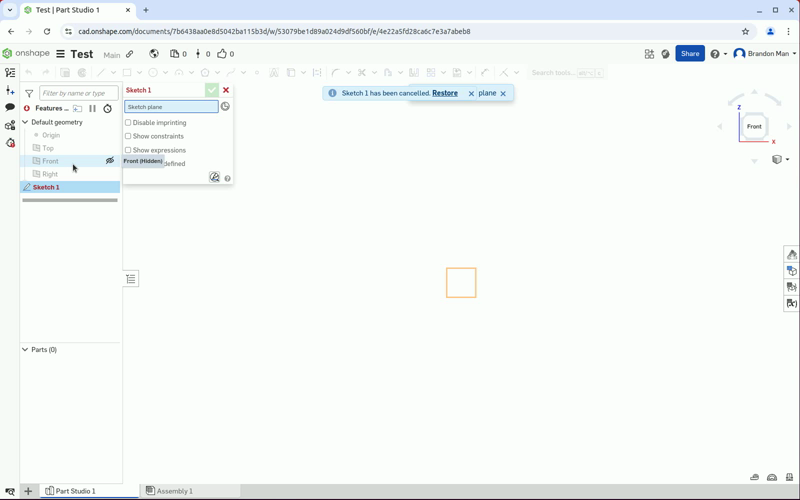
click(73, 163)
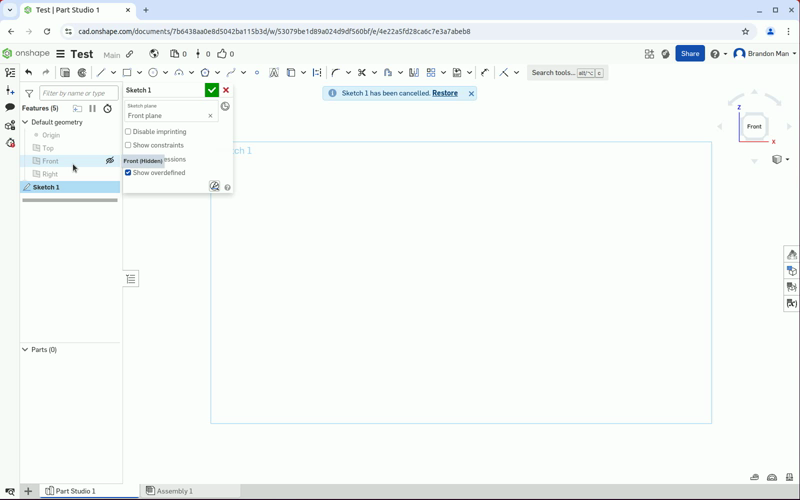
mouse_move(73, 352)
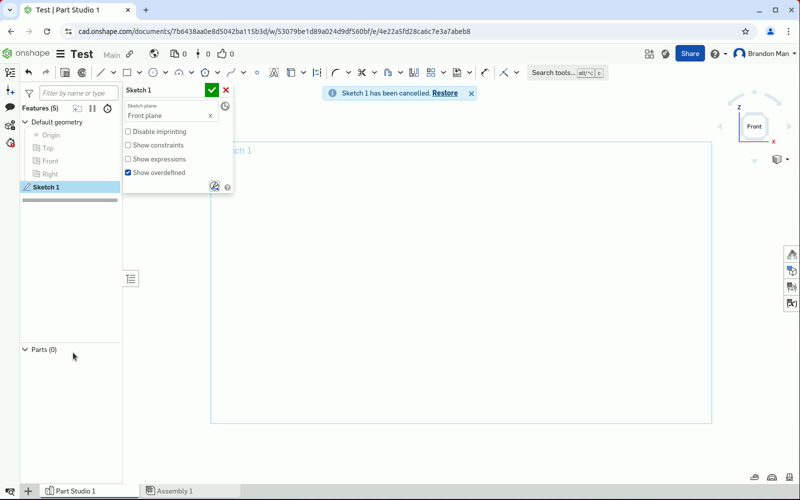
key(y)
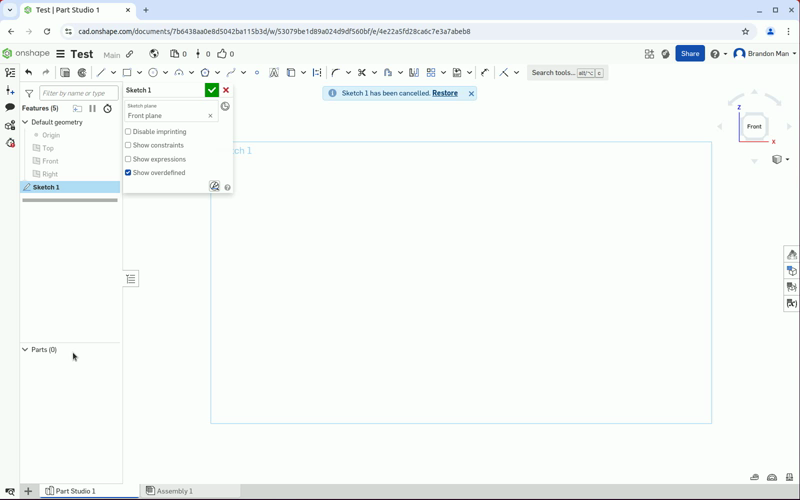
key(l)
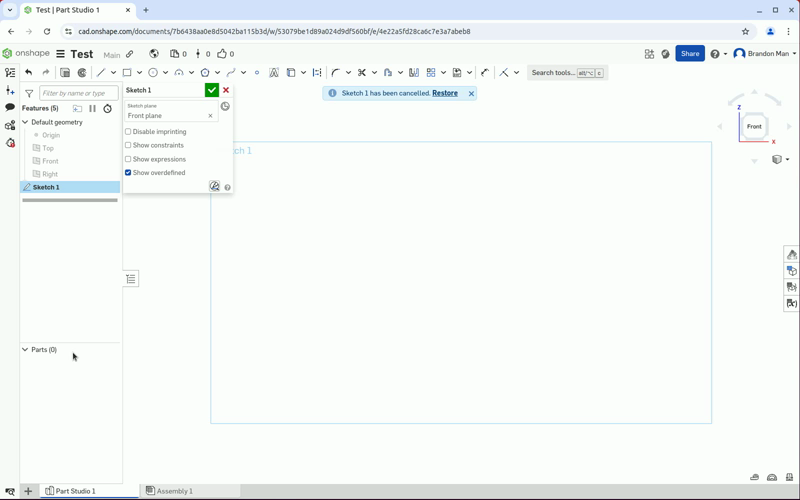
key_down(shift)
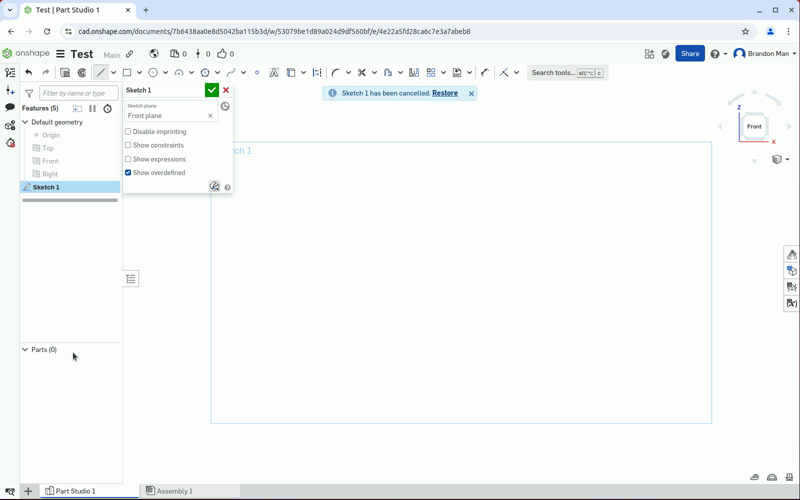
mouse_move(366, 282)
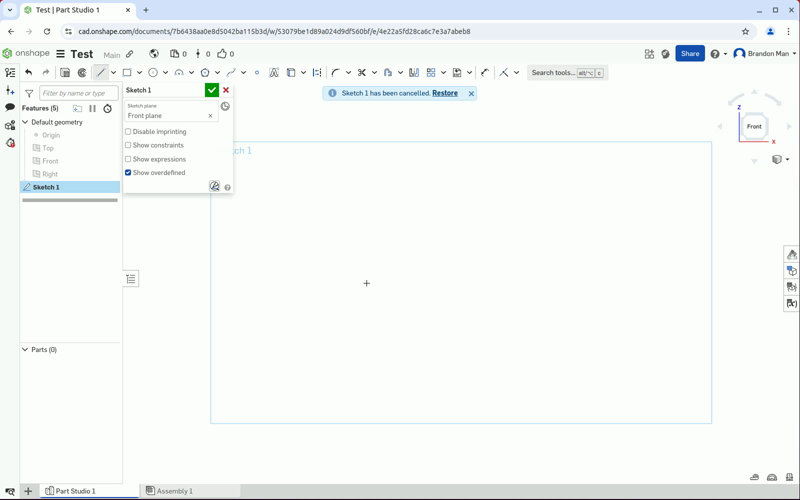
click(366, 282)
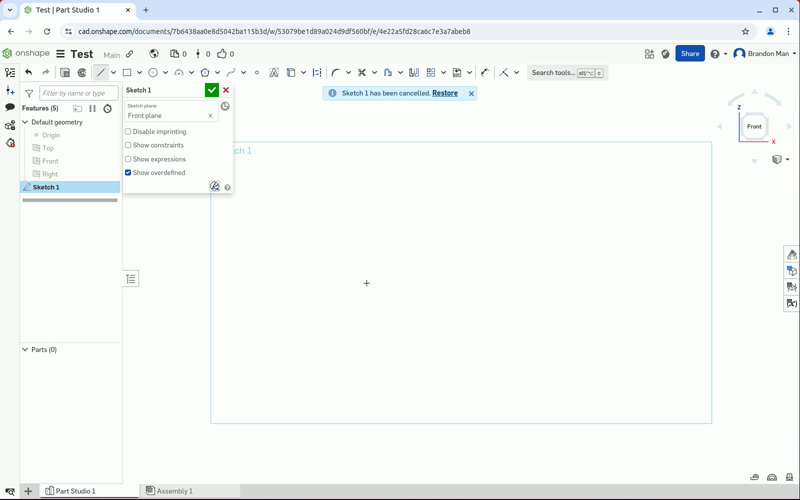
key_up(shift)
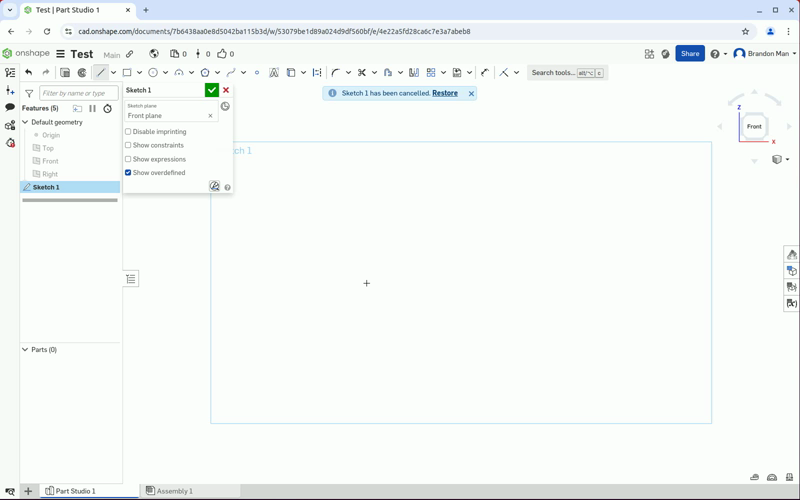
key_down(shift)
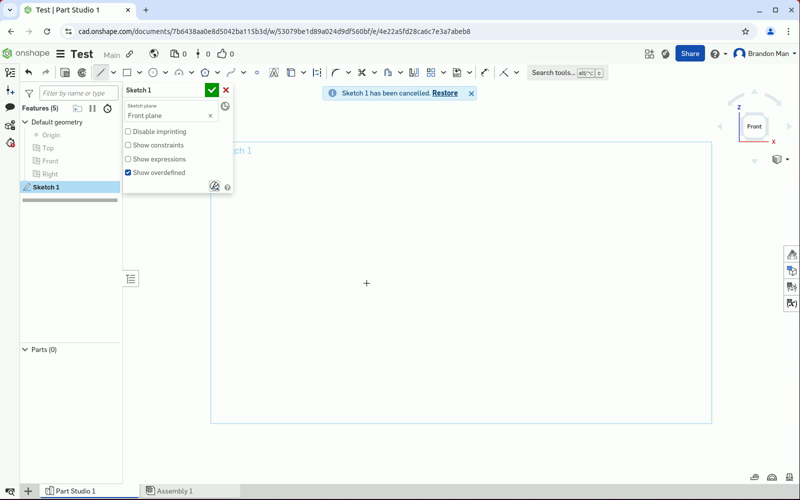
mouse_move(460, 282)
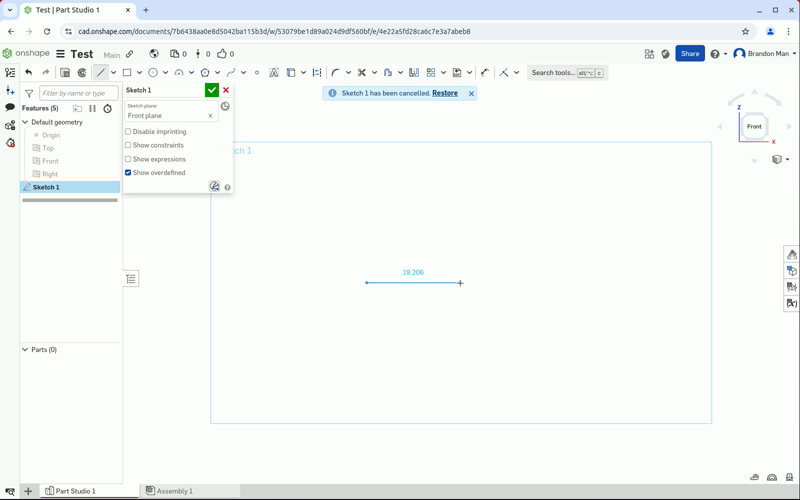
click(460, 282)
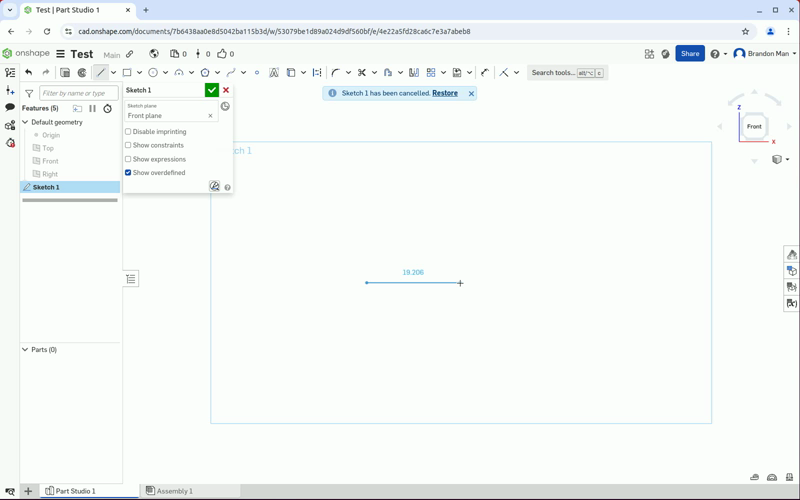
key_up(shift)
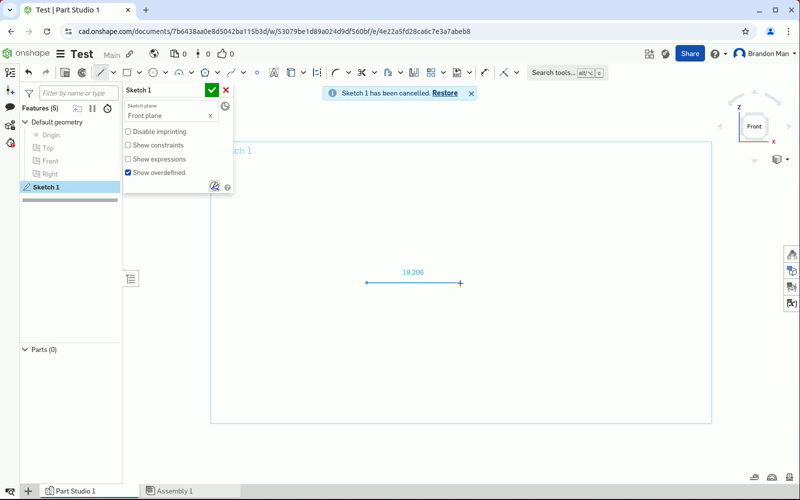
key_down(shift)
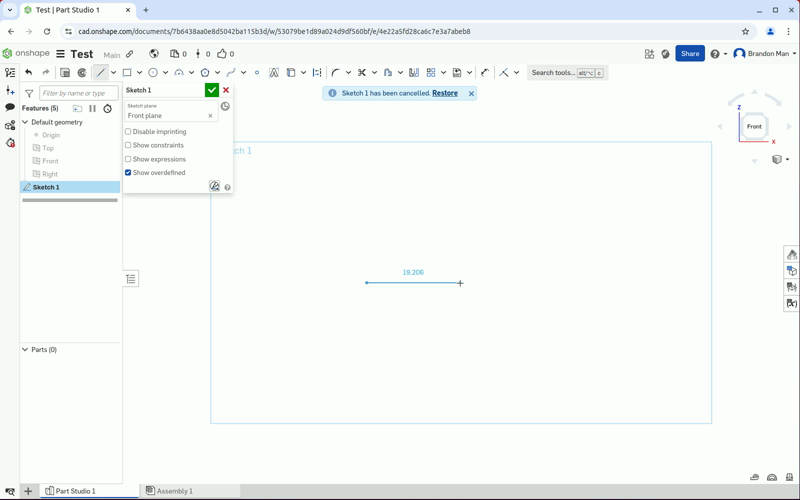
mouse_move(490, 282)
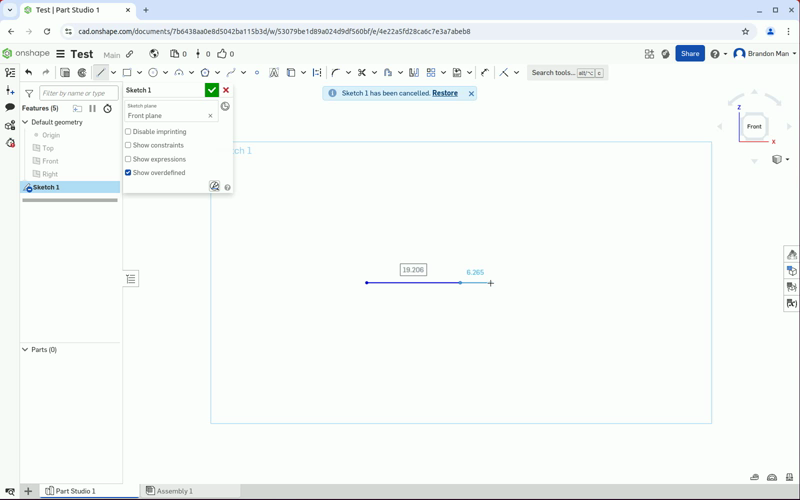
mouse_move(460, 273)
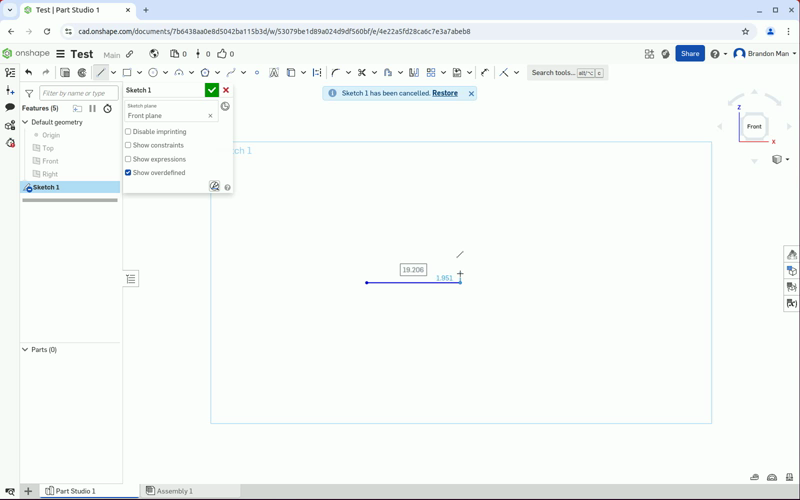
click(460, 273)
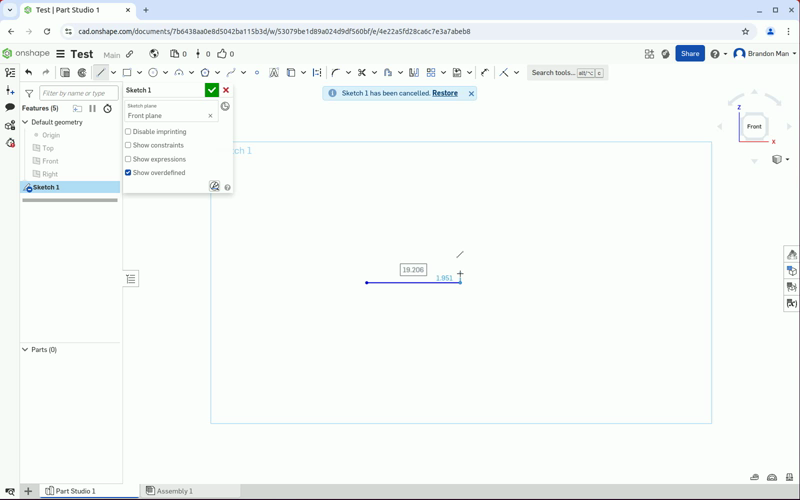
key_up(shift)
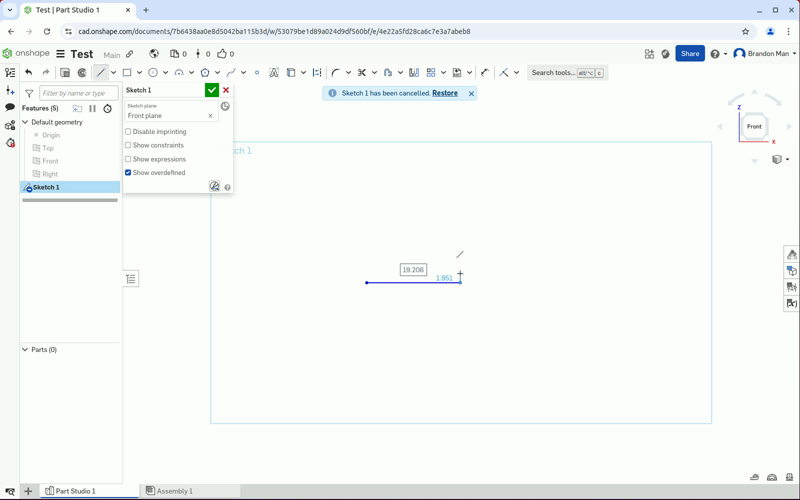
key_down(shift)
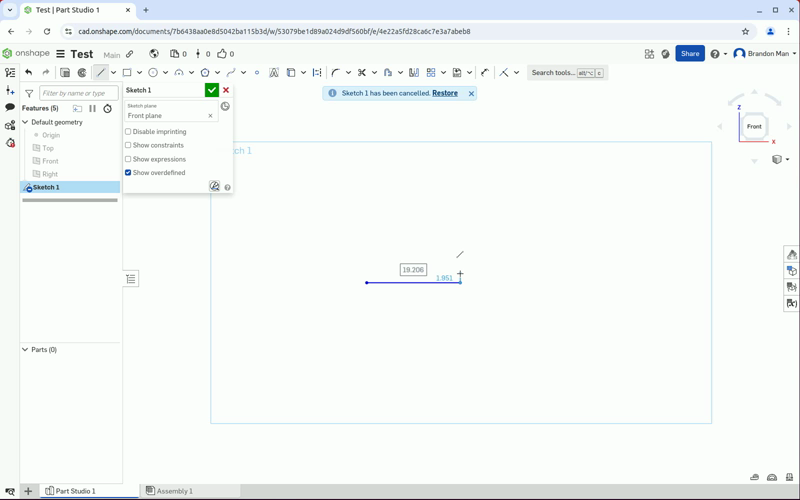
mouse_move(376, 273)
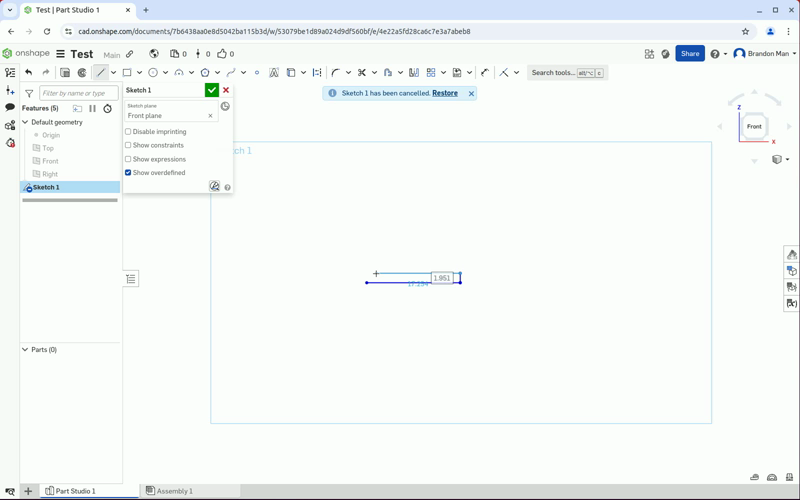
click(376, 273)
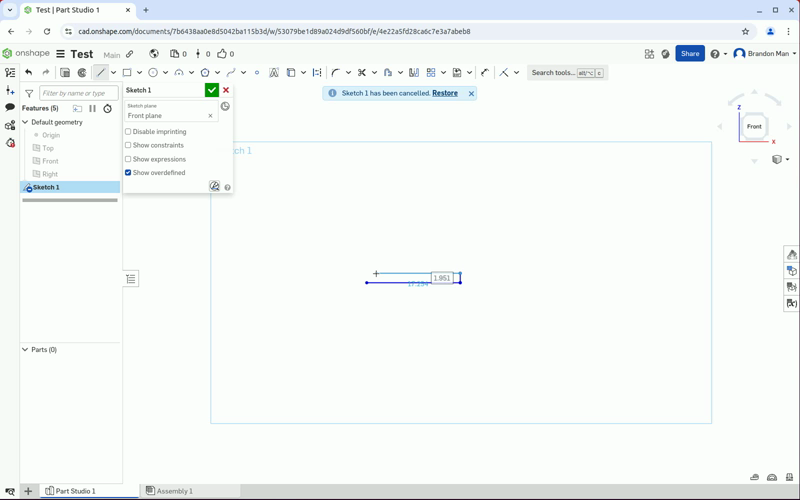
key_up(shift)
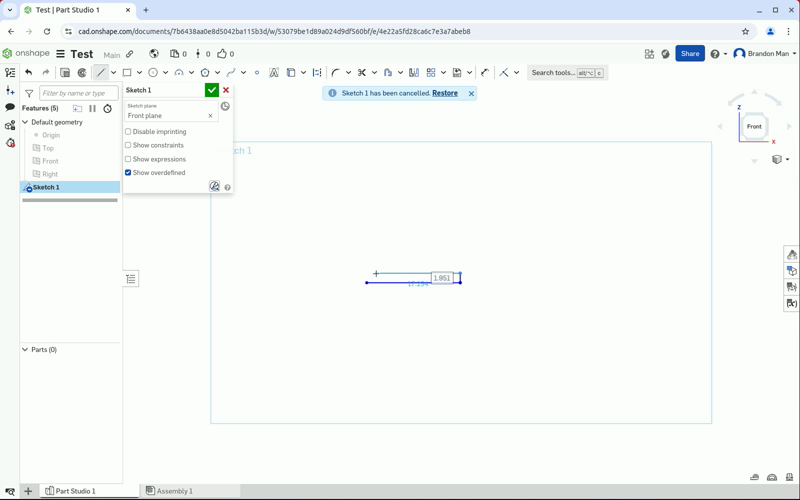
key_down(shift)
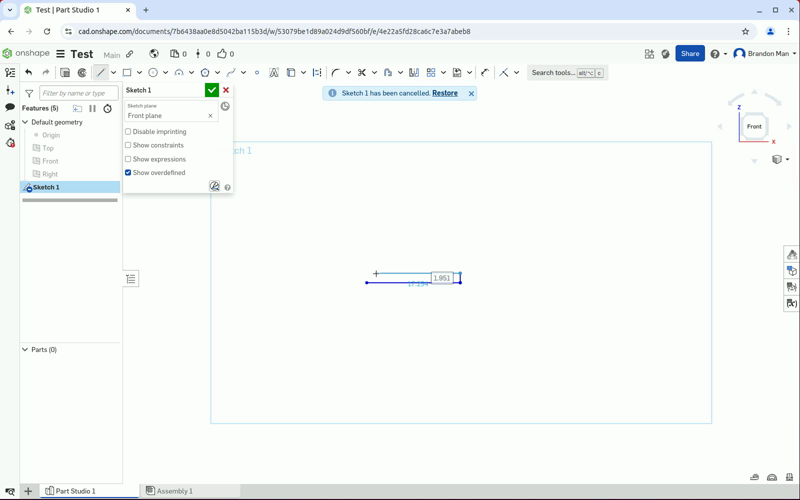
mouse_move(376, 170)
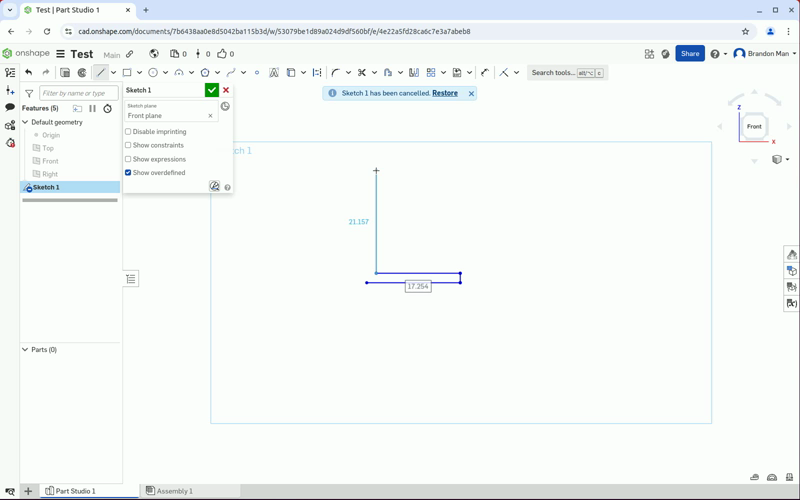
click(376, 170)
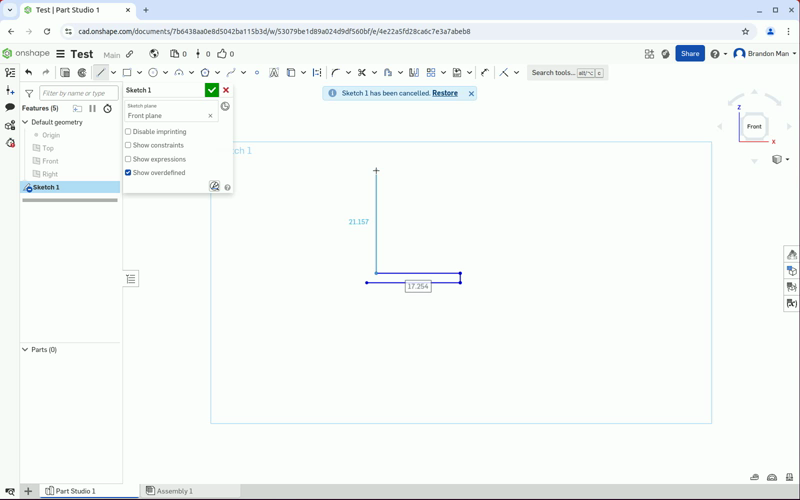
key_up(shift)
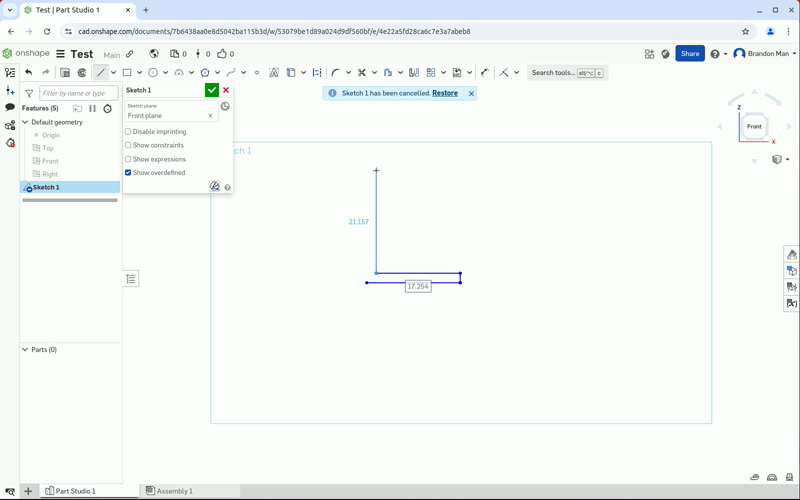
key_down(shift)
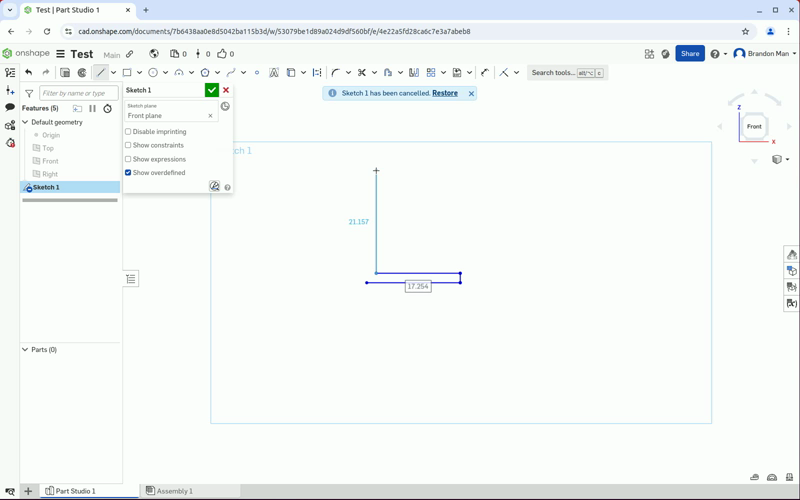
mouse_move(406, 170)
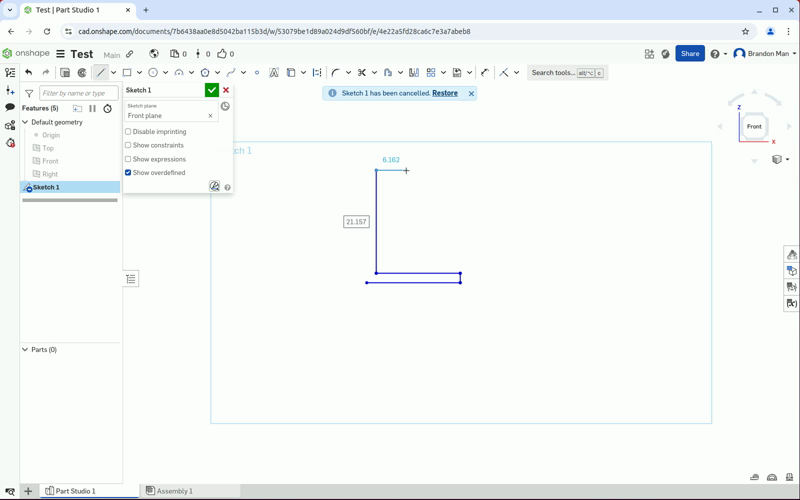
mouse_move(366, 170)
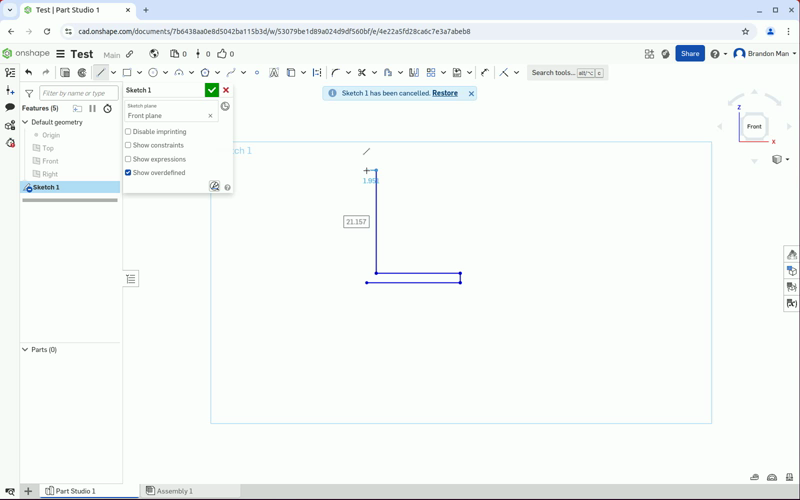
click(366, 170)
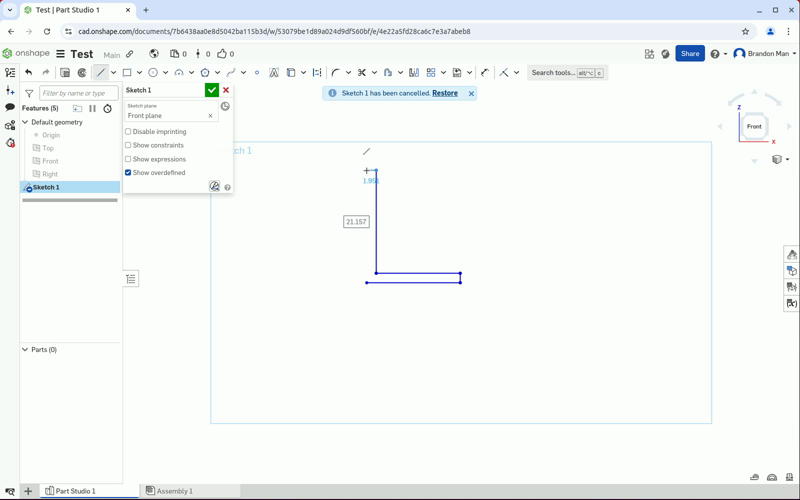
key_up(shift)
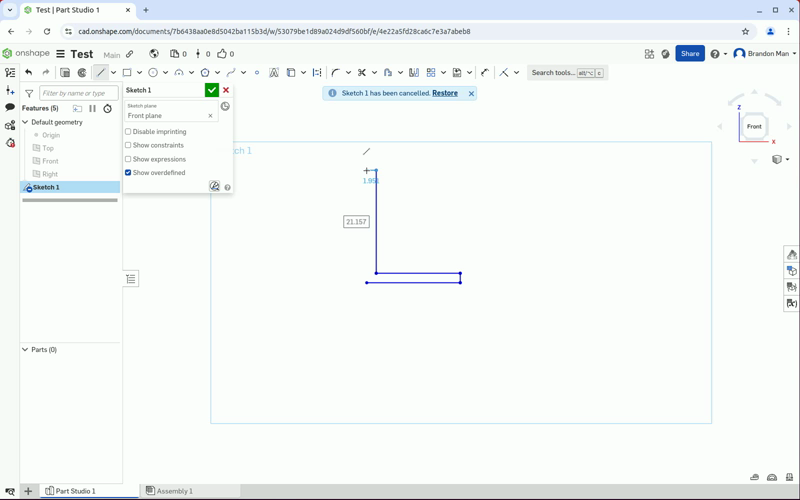
key_down(shift)
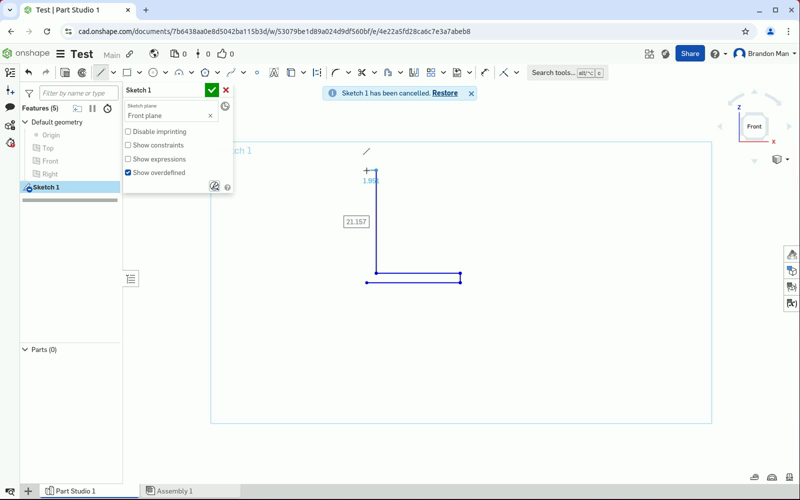
mouse_move(366, 282)
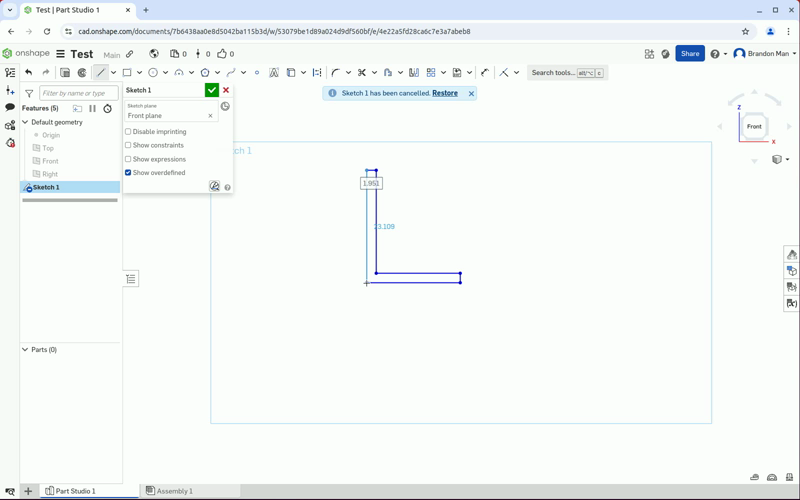
key_up(shift)
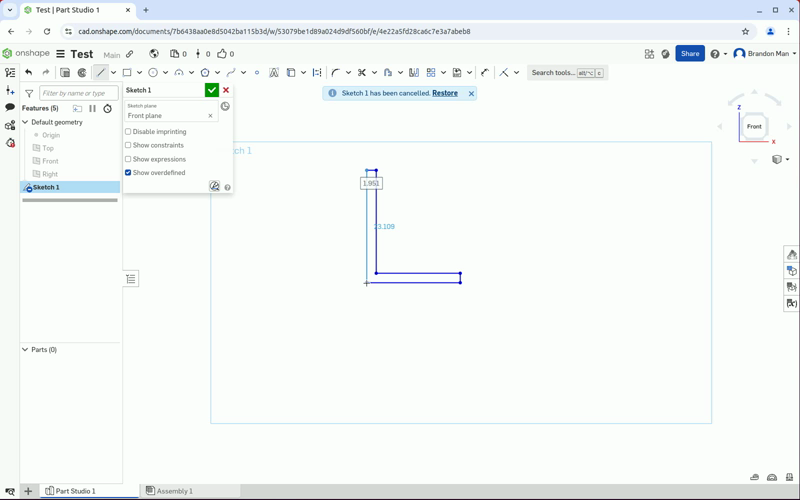
click(366, 282)
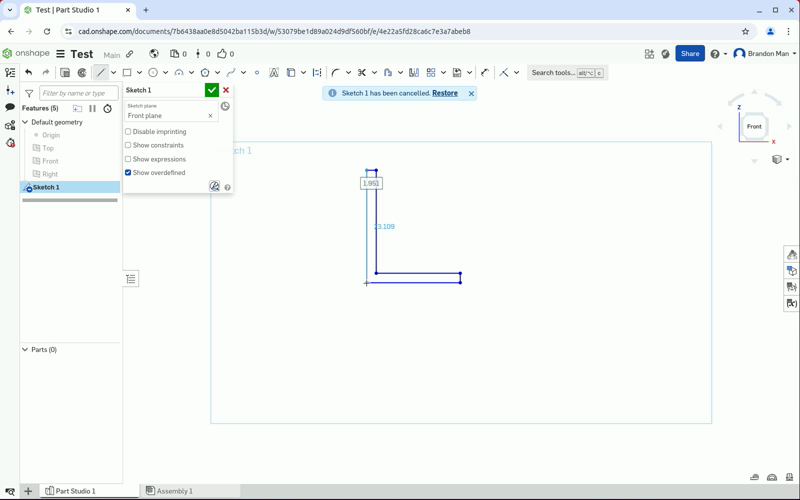
key(esc)
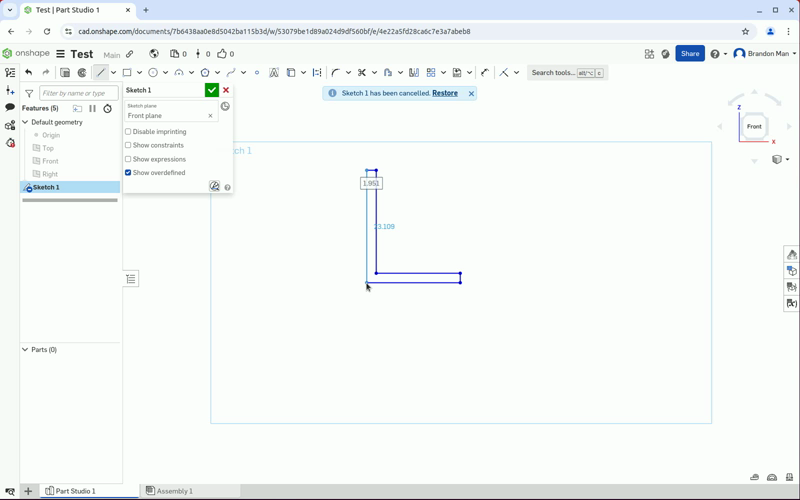
mouse_move(368, 211)
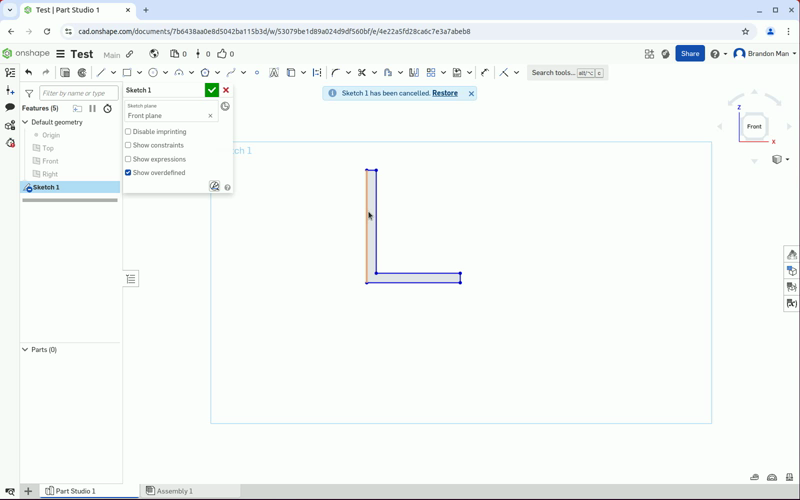
click(368, 211)
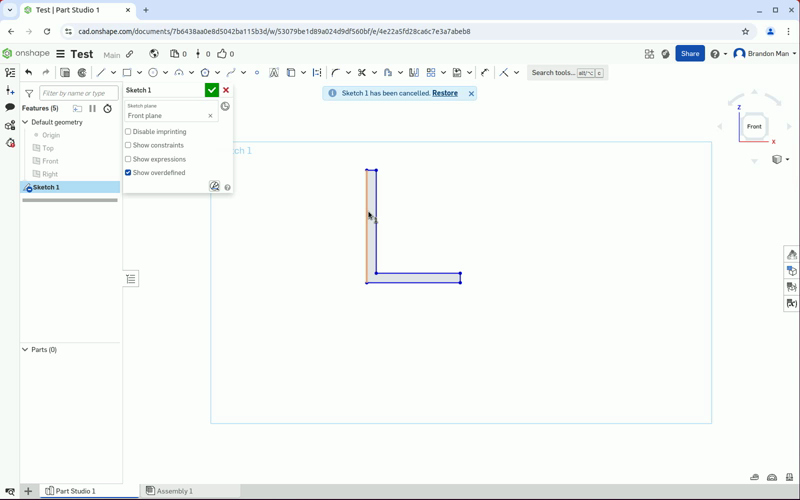
mouse_move(73, 352)
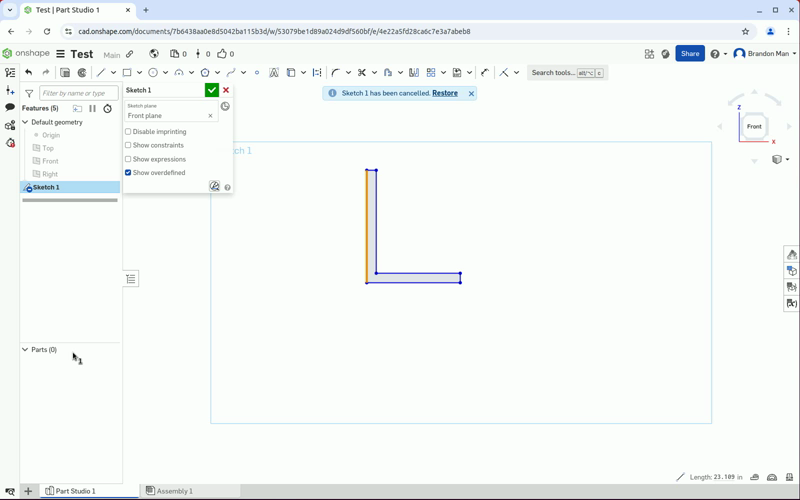
key(shift+y)
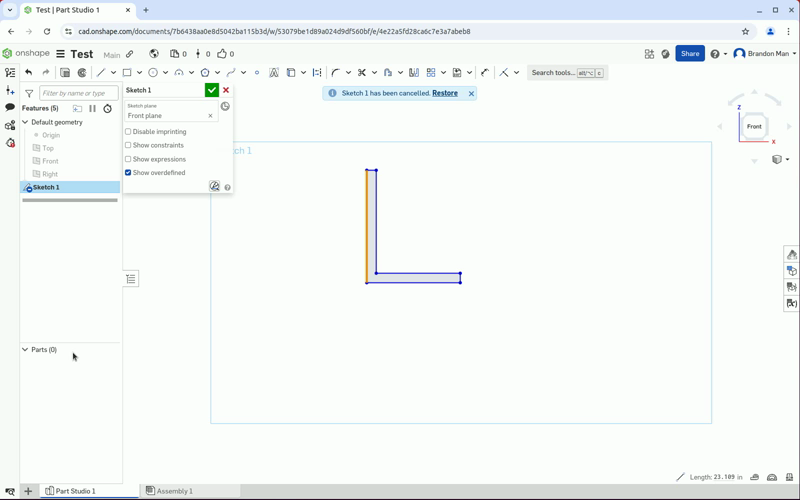
key(shift+e)
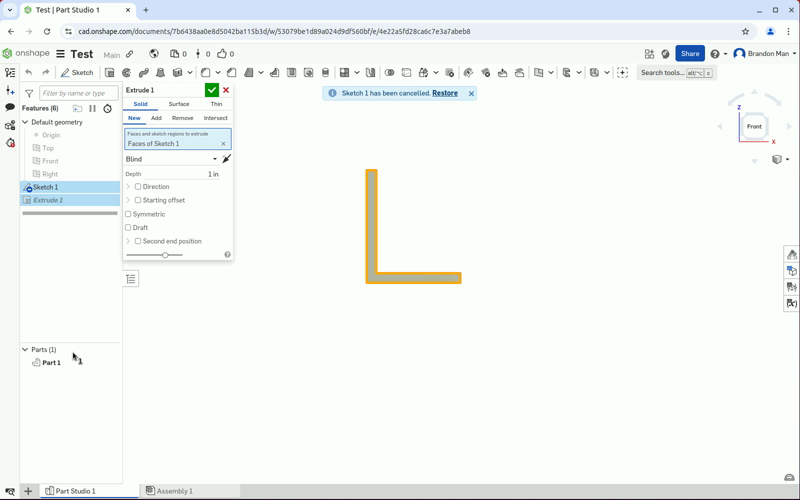
mouse_move(143, 106)
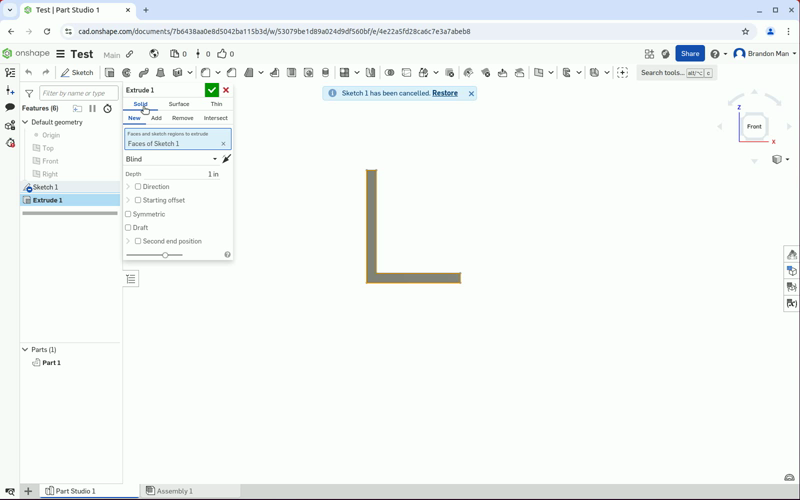
click(143, 106)
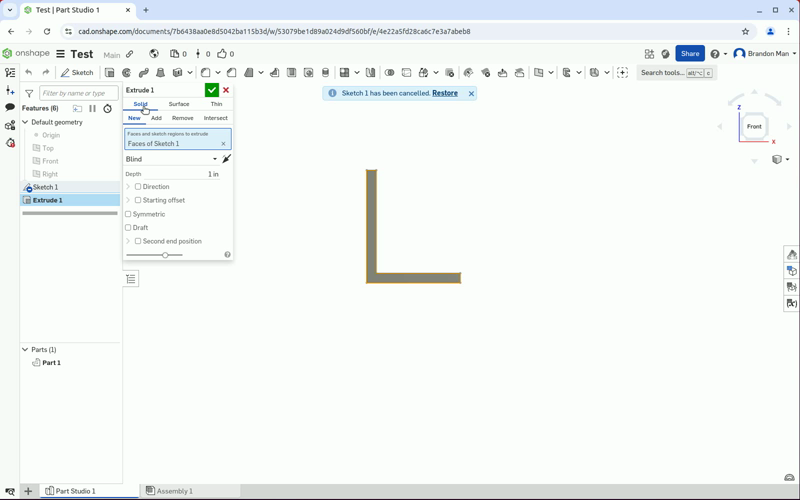
mouse_move(137, 120)
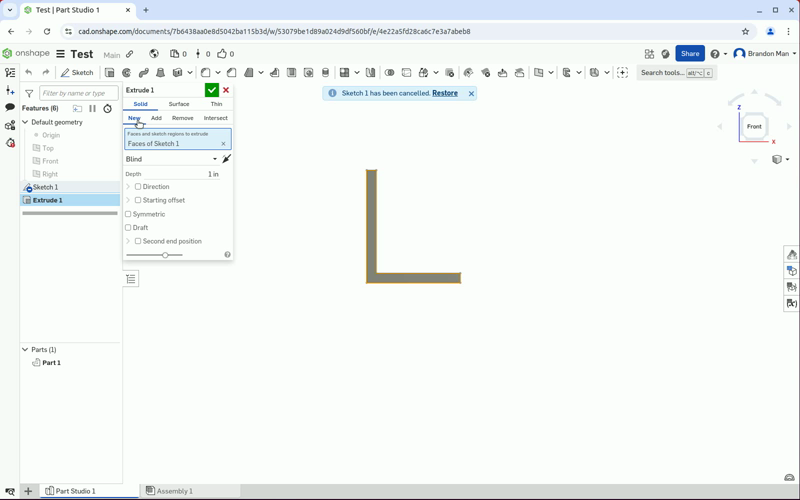
click(137, 120)
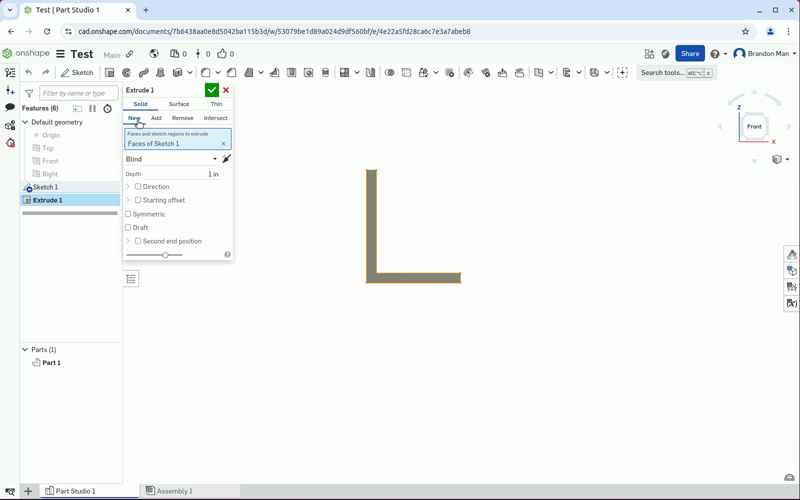
key(tab, 4)
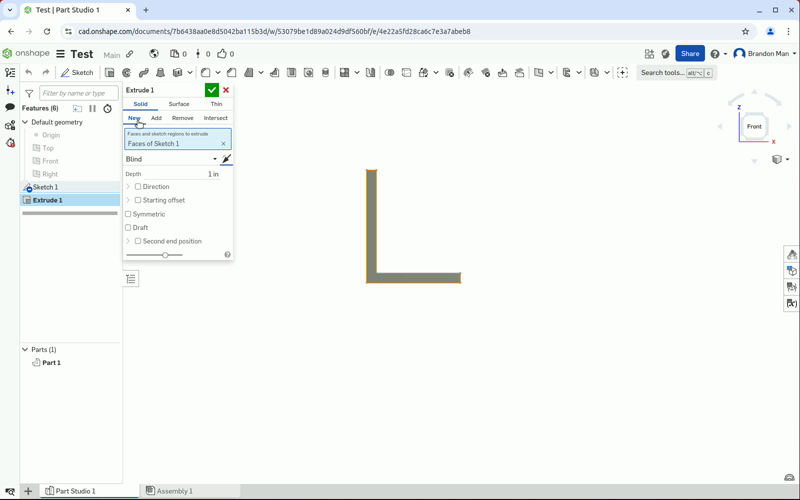
text(19.016)
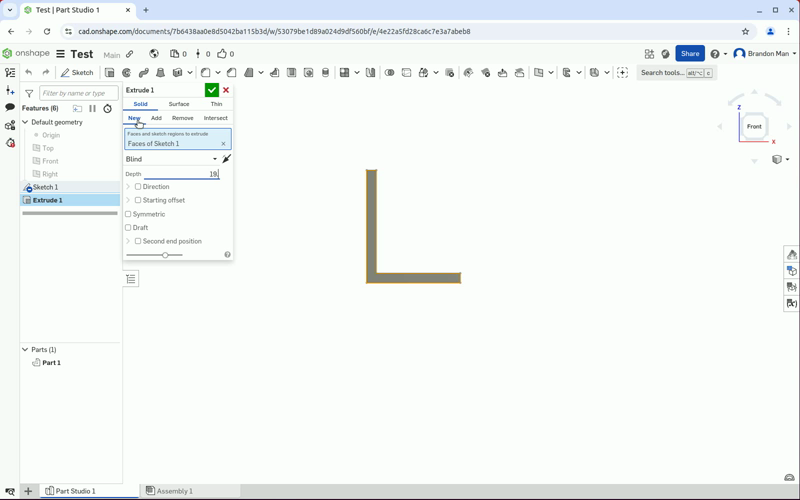
key(enter)
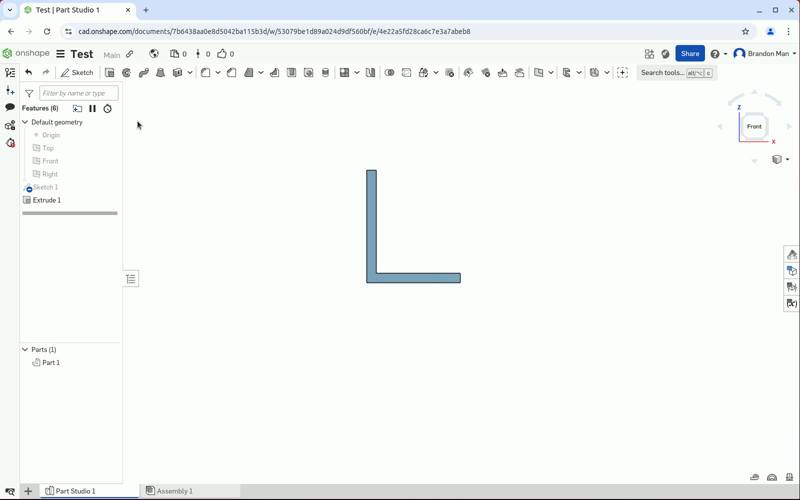
key(shift+h)
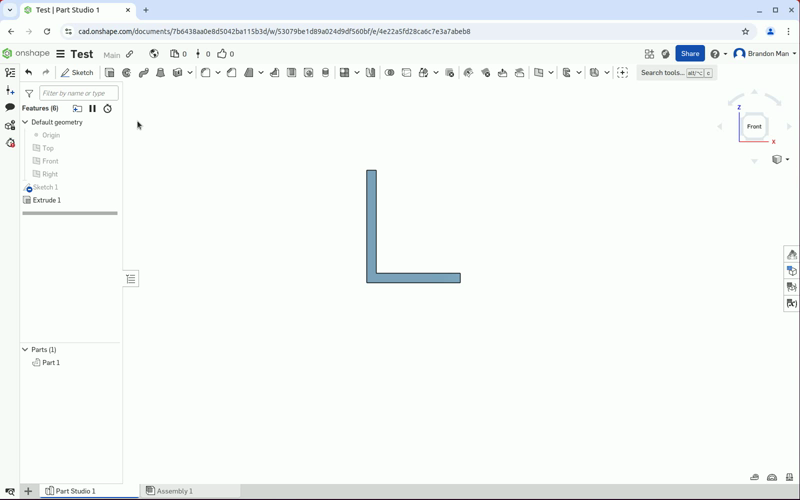
key(shift+h)
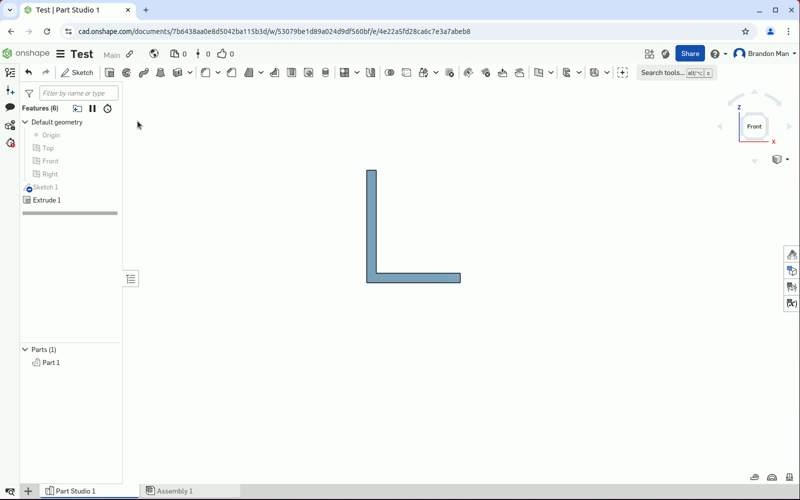
mouse_move(73, 189)
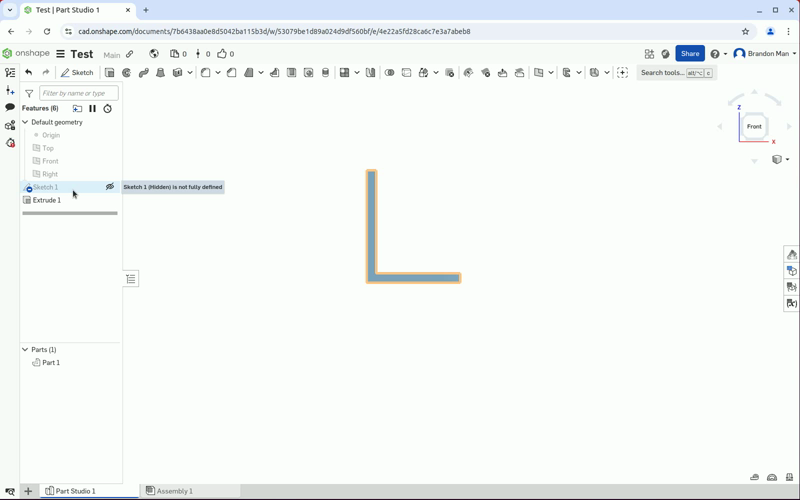
click(73, 189)
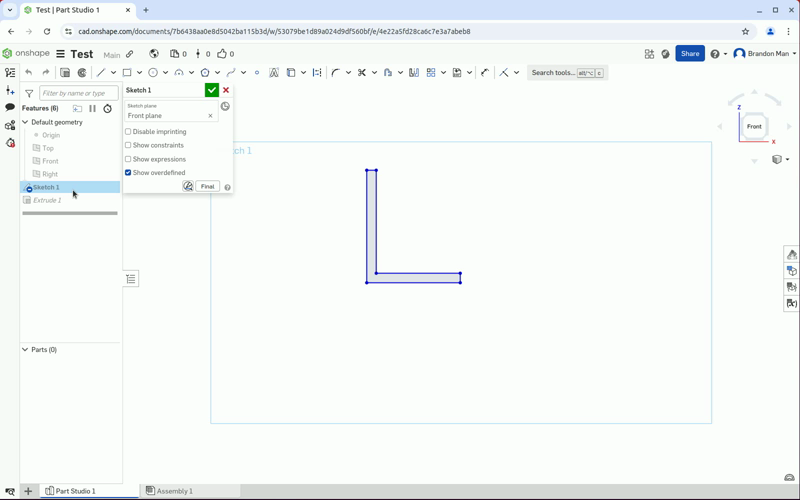
mouse_move(229, 92)
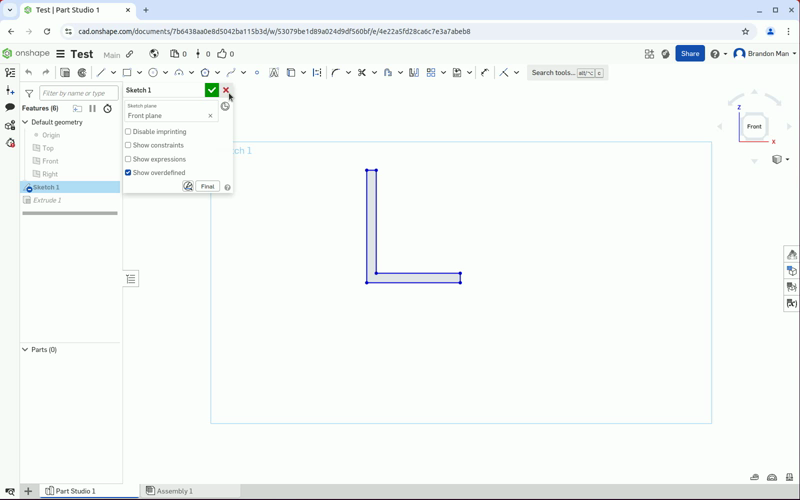
click(229, 92)
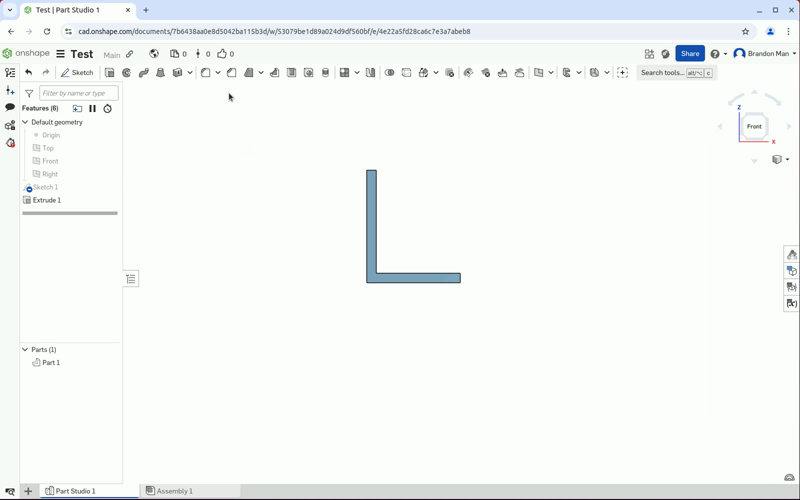
mouse_move(73, 352)
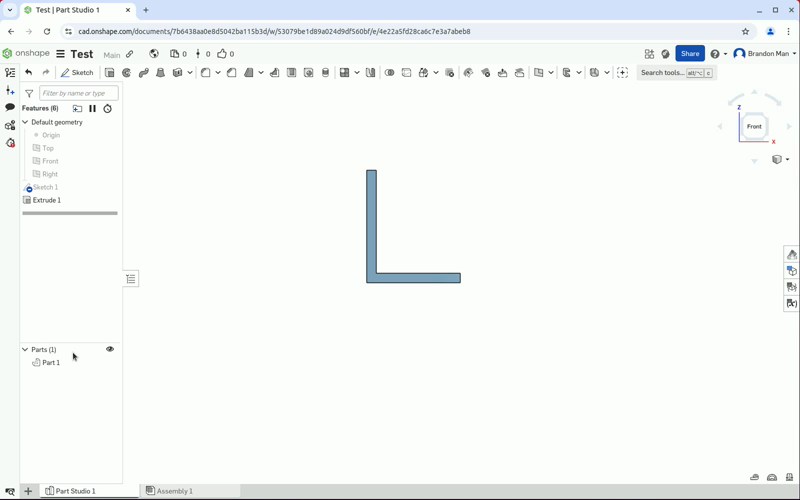
key(y)
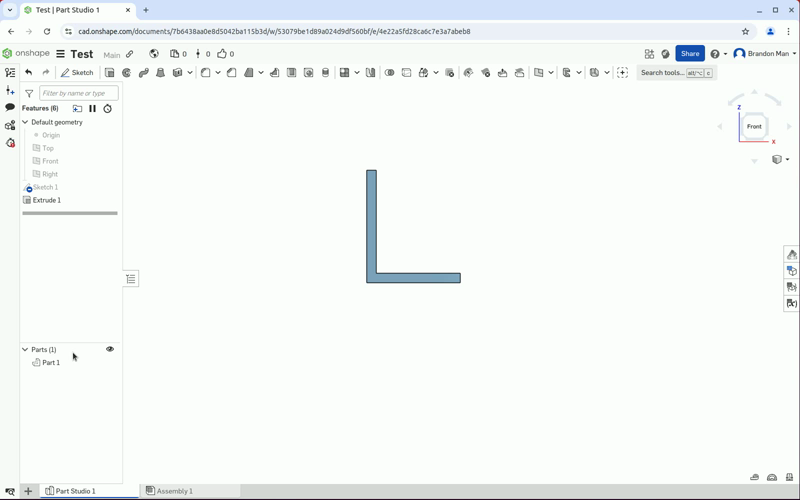
key(shift+p)
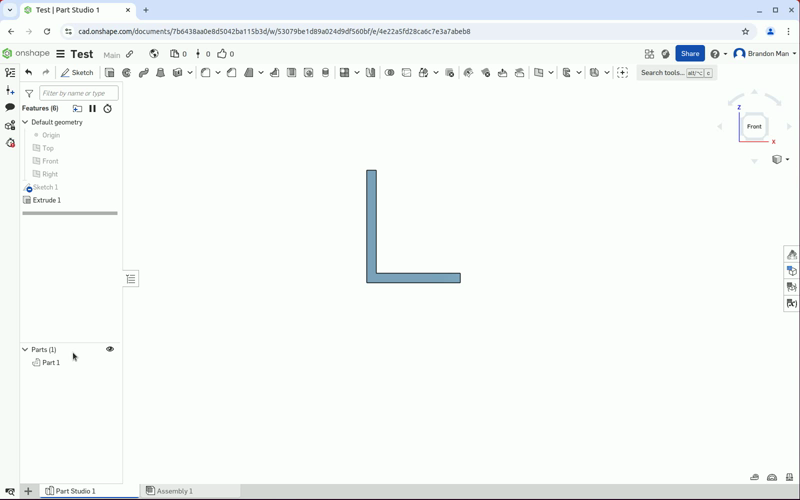
key(space)
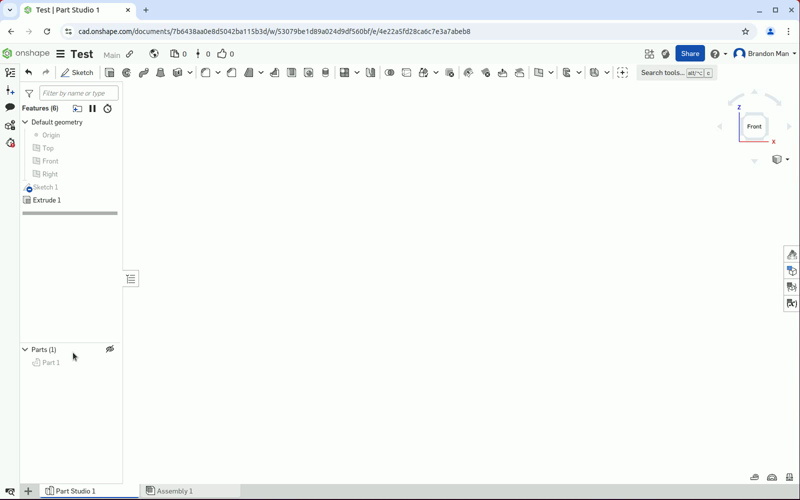
key_down(shift)
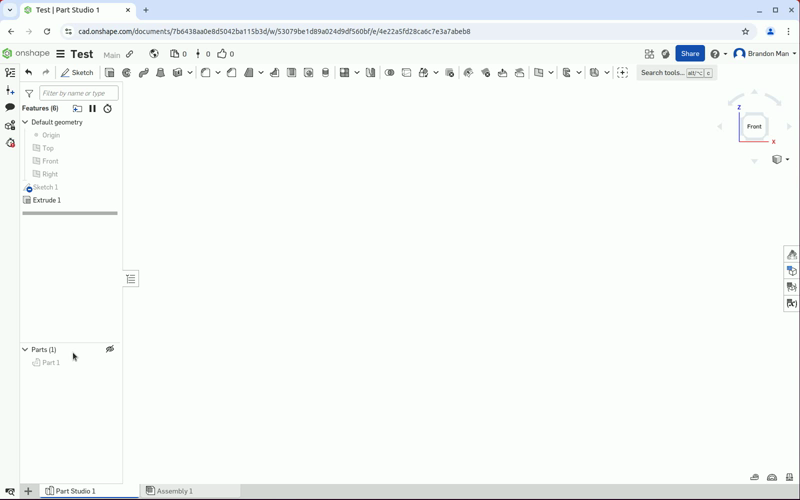
key(down)
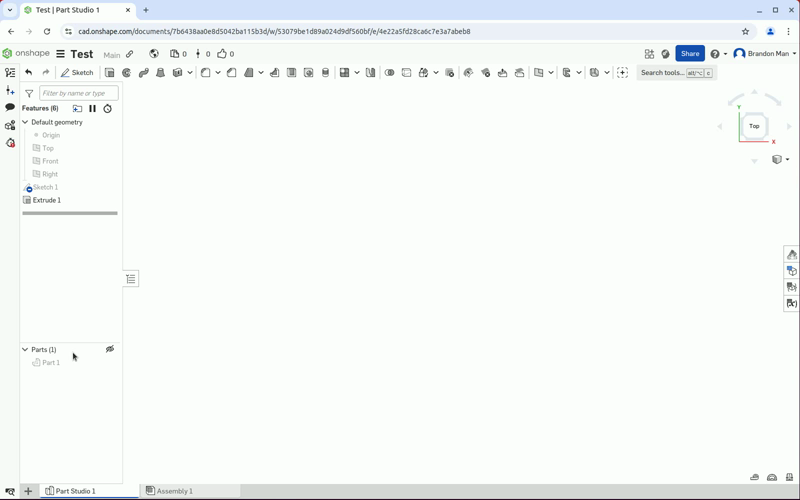
key_up(shift)
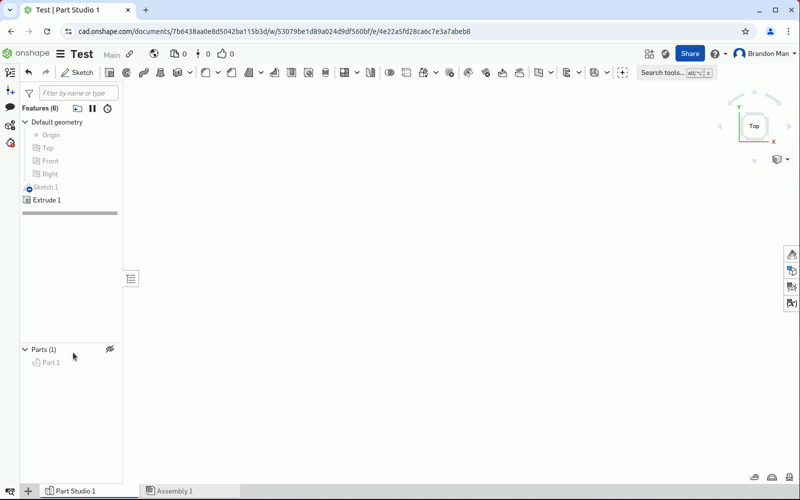
mouse_move(73, 352)
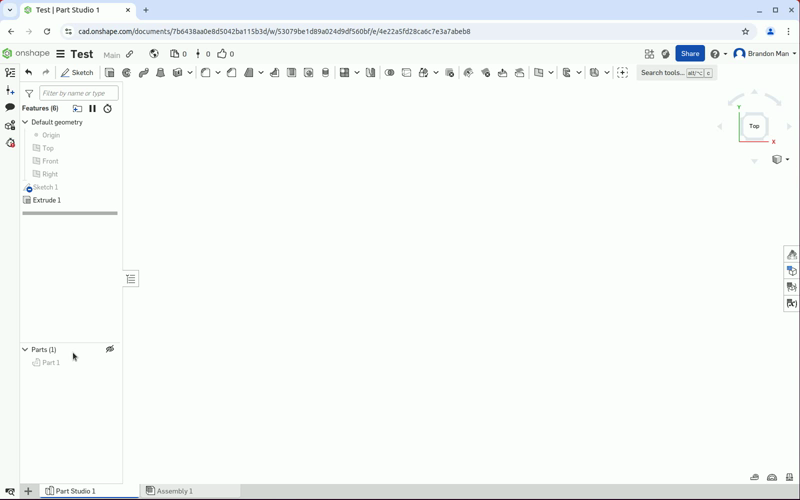
key(shift+y)
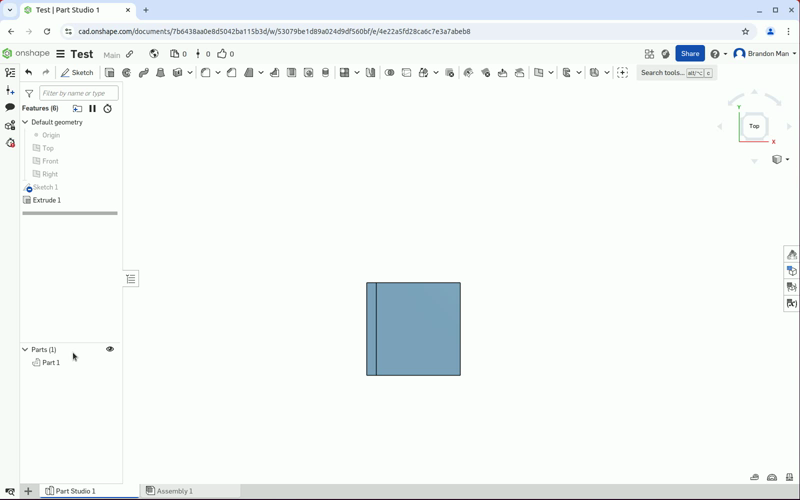
mouse_move(541, 75)
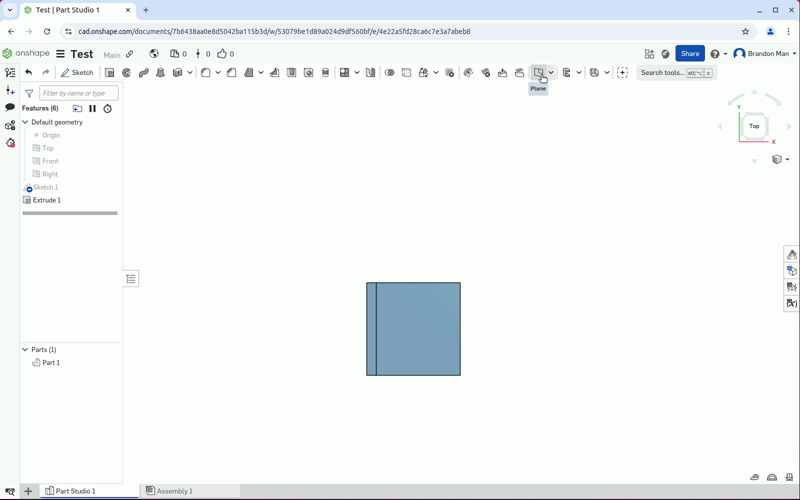
click(541, 75)
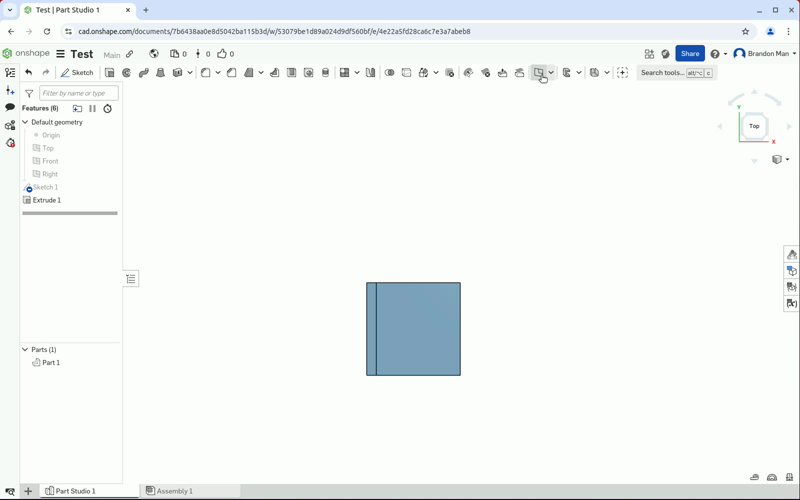
mouse_move(73, 150)
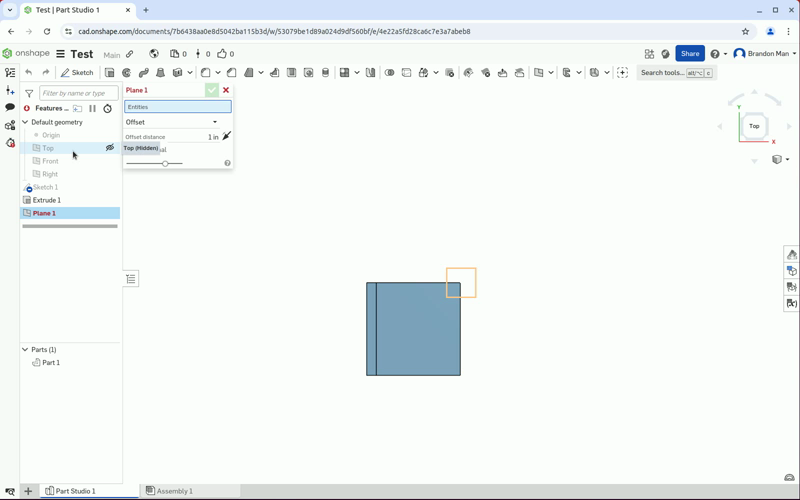
click(73, 150)
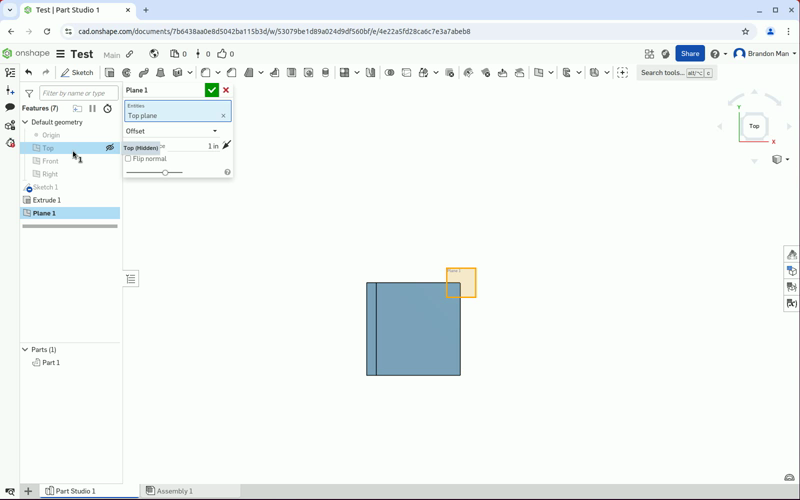
key(tab, 2)
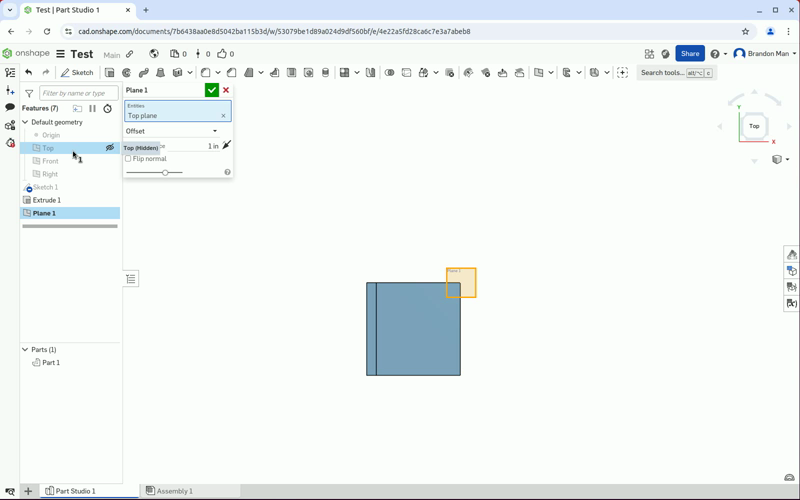
text(1.91)
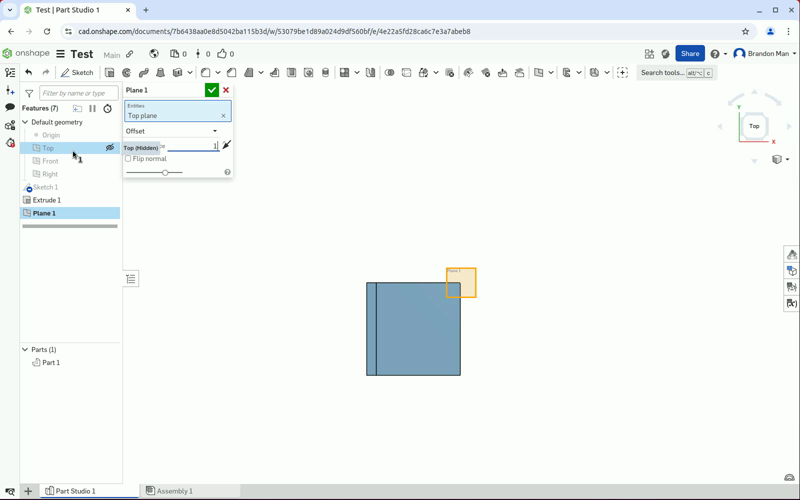
key(enter, 2)
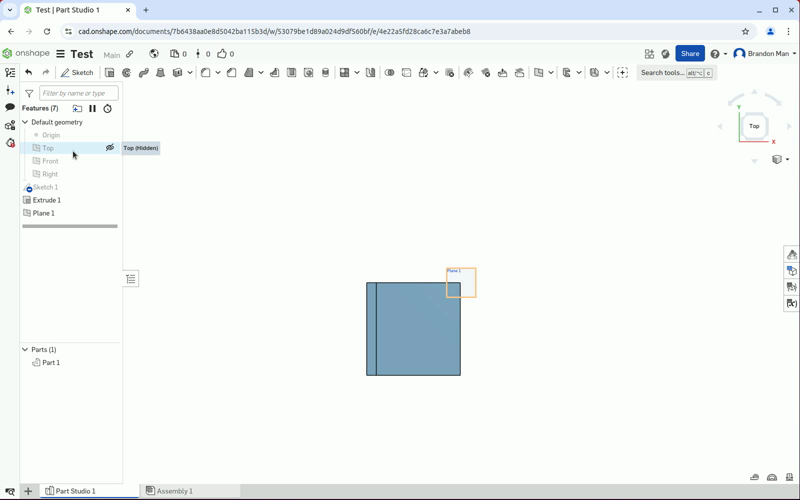
key(shift+s)
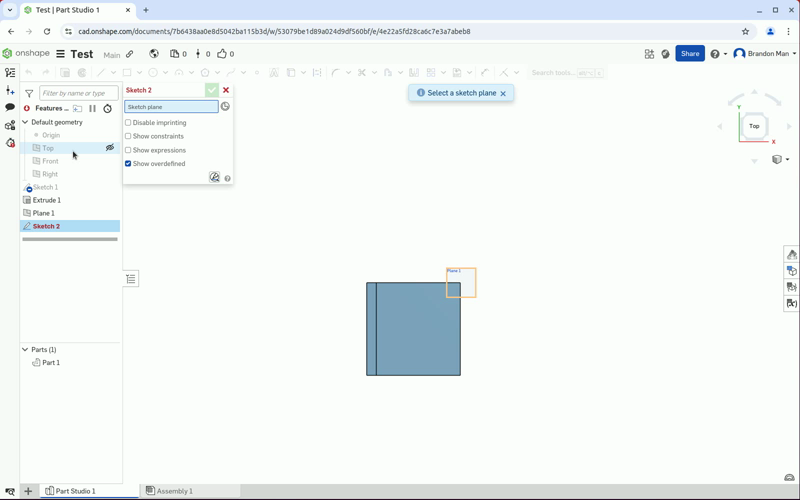
mouse_move(73, 215)
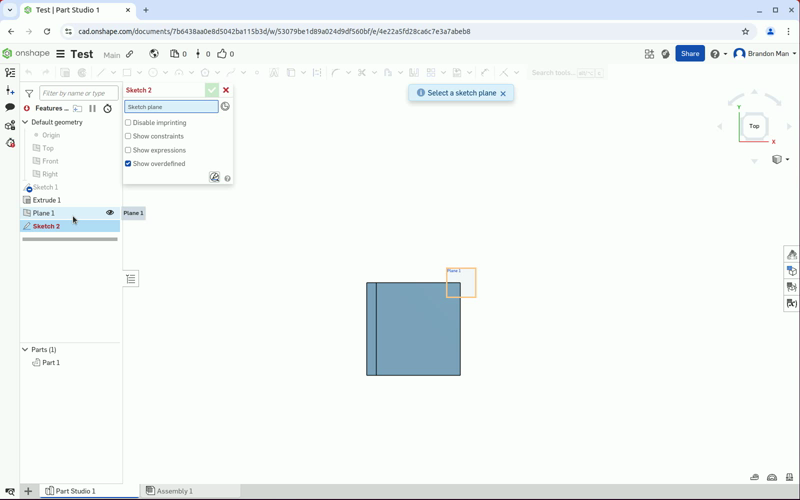
click(73, 215)
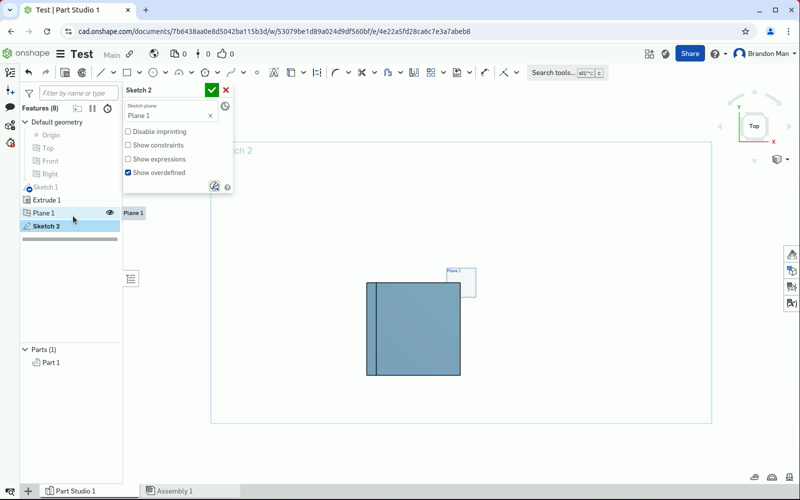
mouse_move(73, 352)
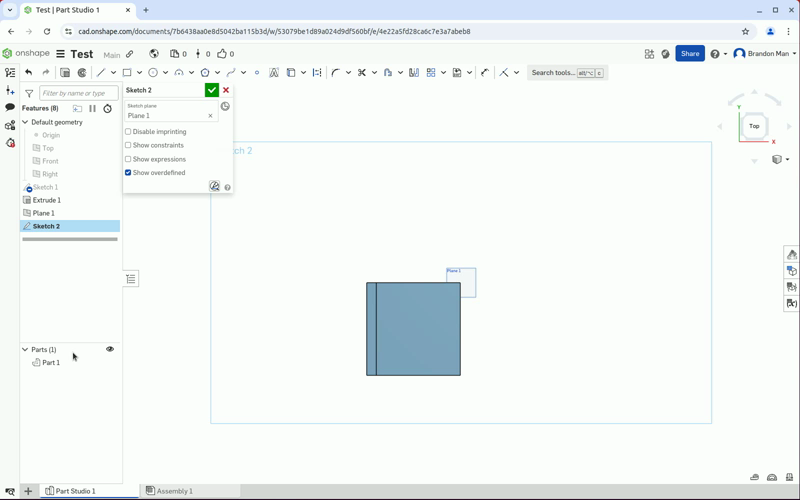
key(y)
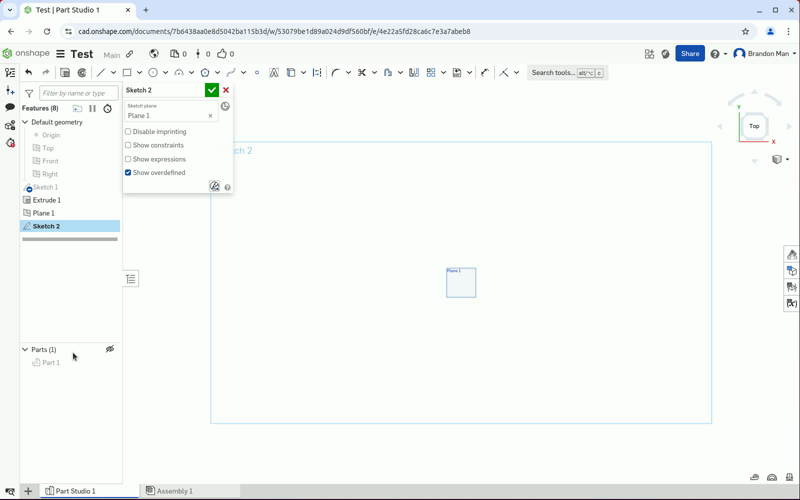
key(c)
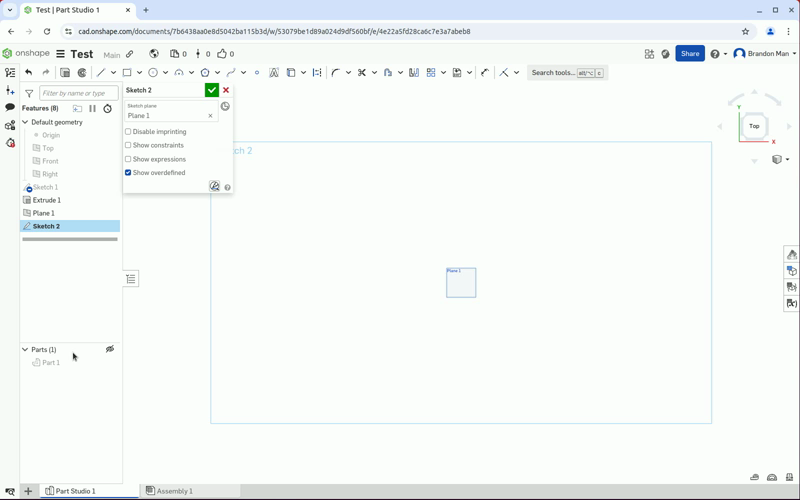
key_down(shift)
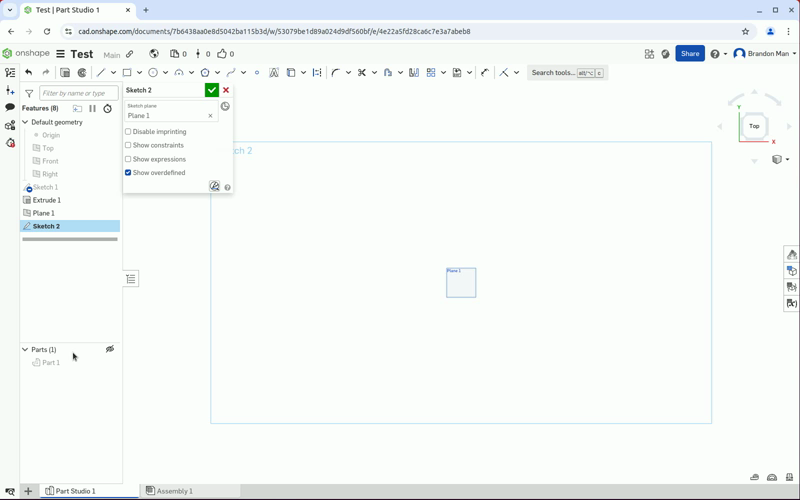
mouse_move(419, 355)
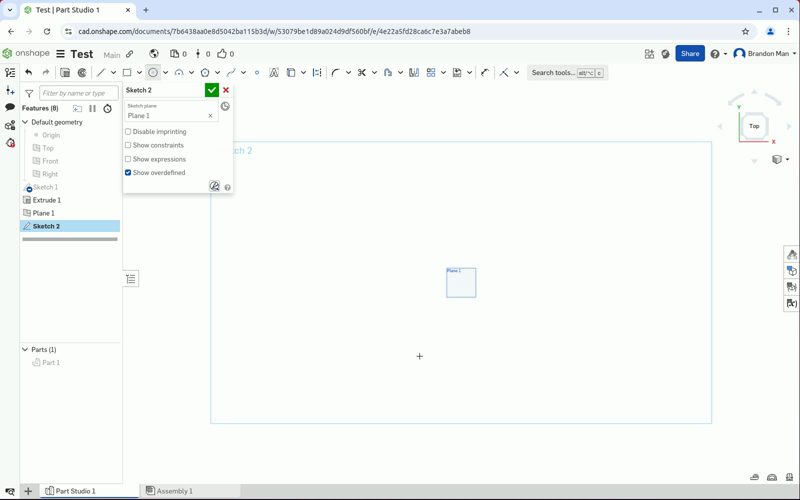
click(419, 355)
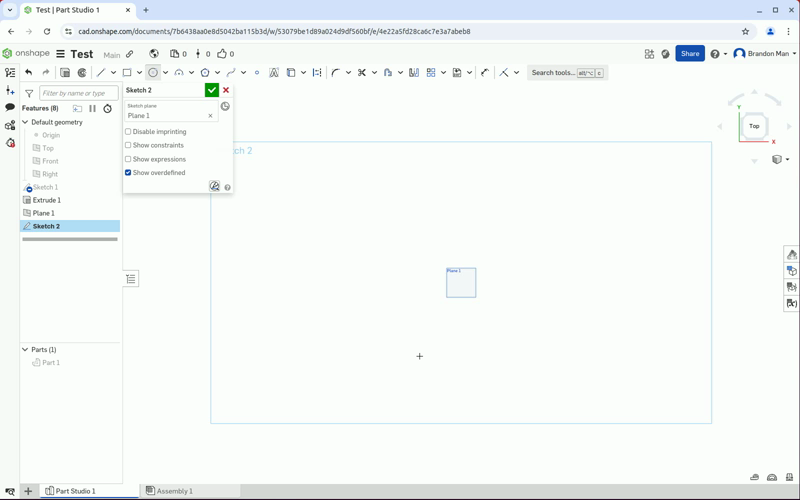
key_up(shift)
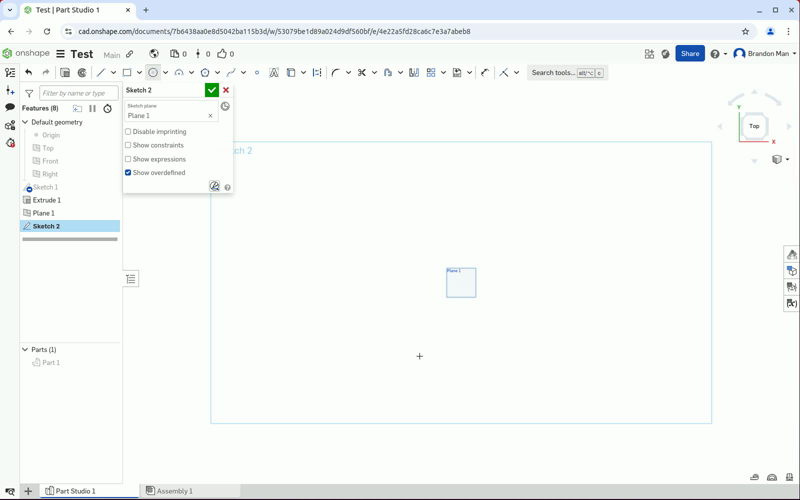
mouse_move(428, 355)
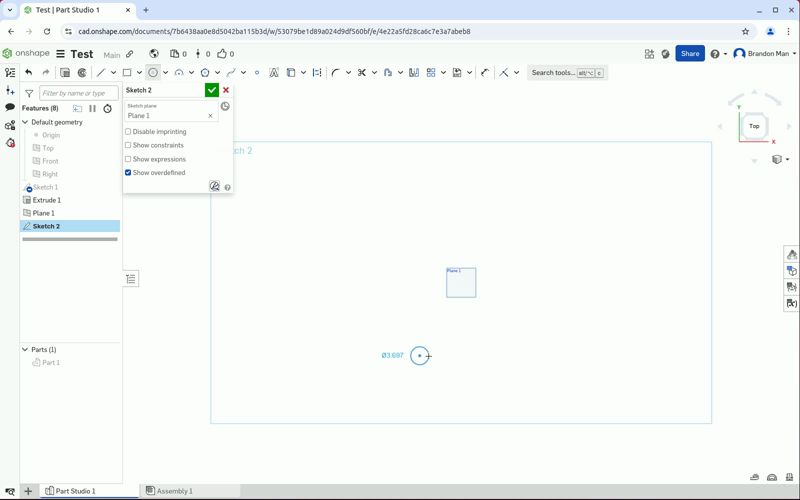
click(428, 355)
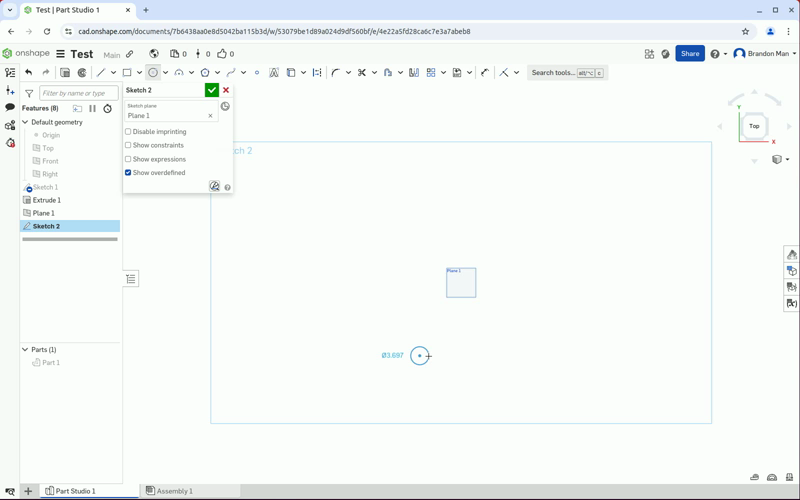
key(esc)
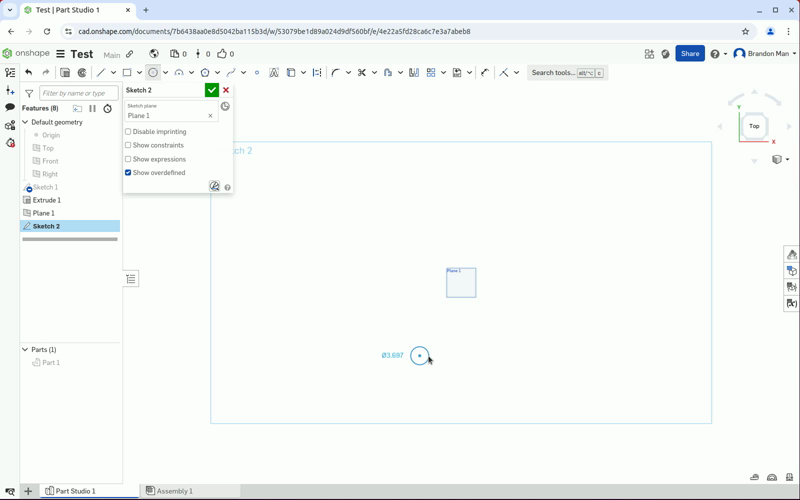
mouse_move(415, 362)
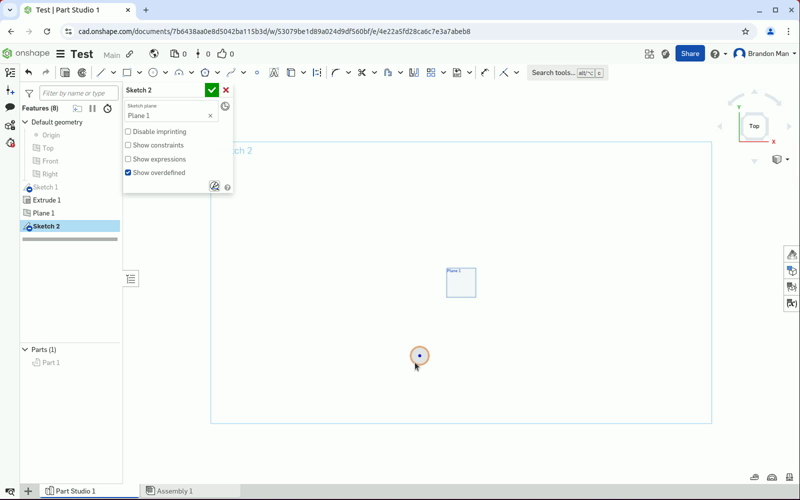
scroll(6)
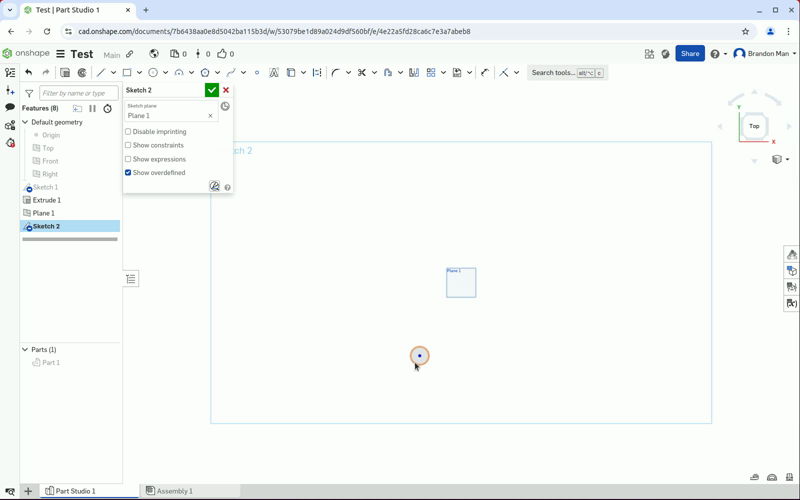
scroll(6)
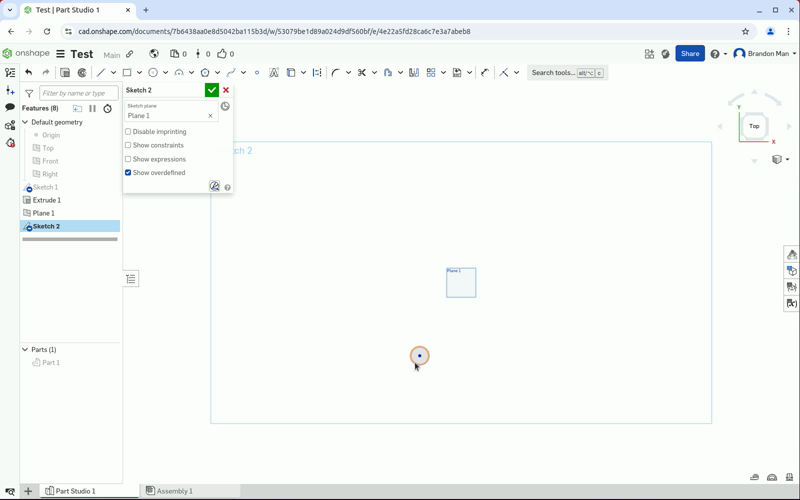
scroll(6)
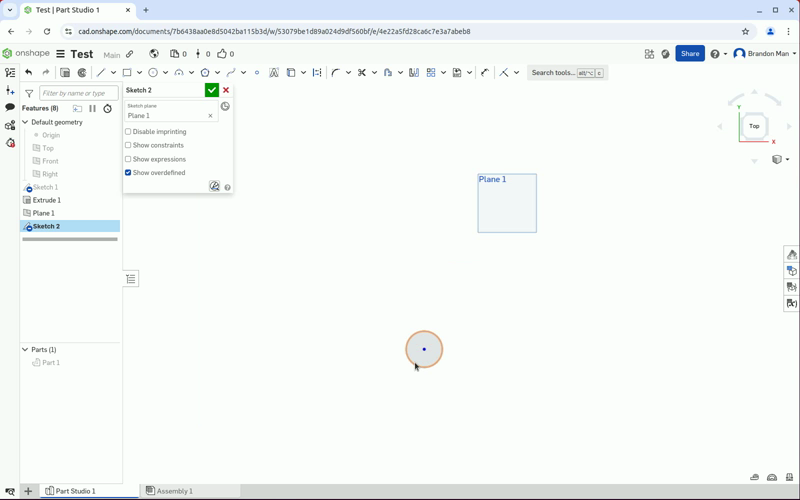
scroll(6)
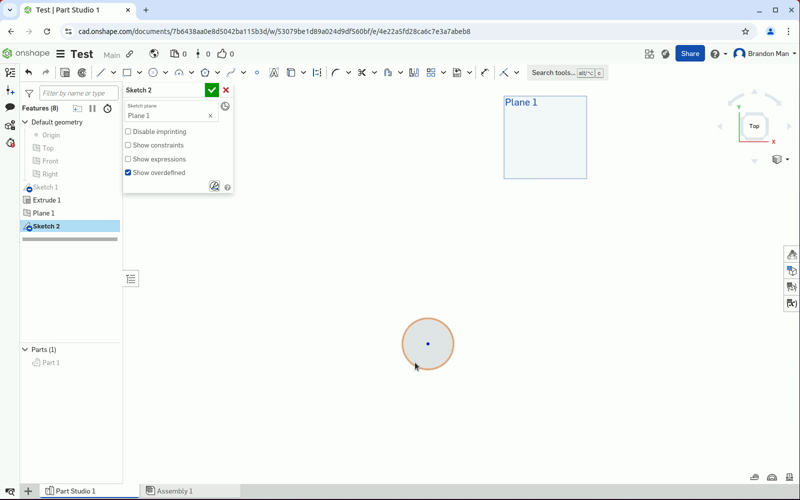
scroll(6)
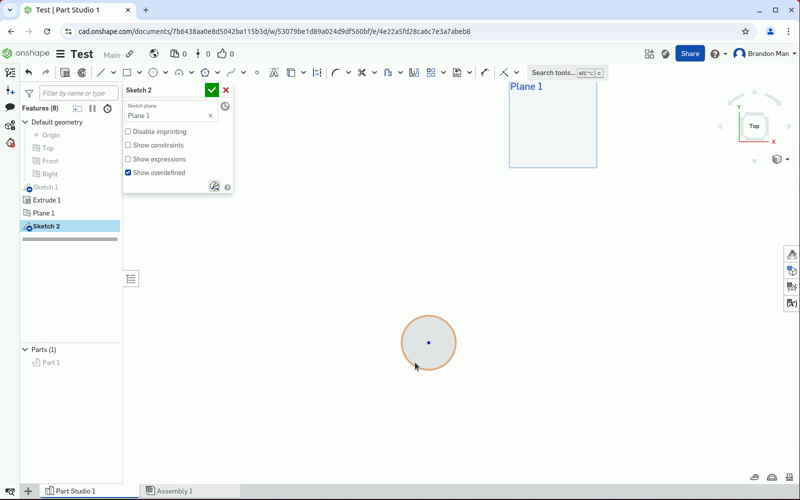
scroll(6)
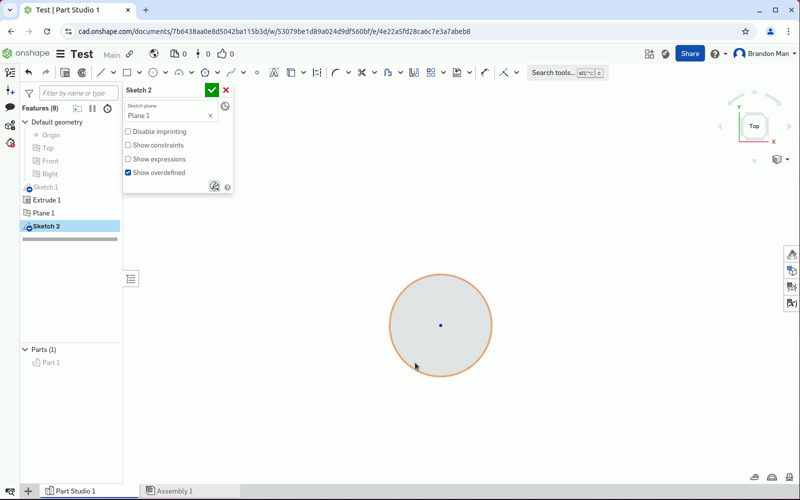
scroll(6)
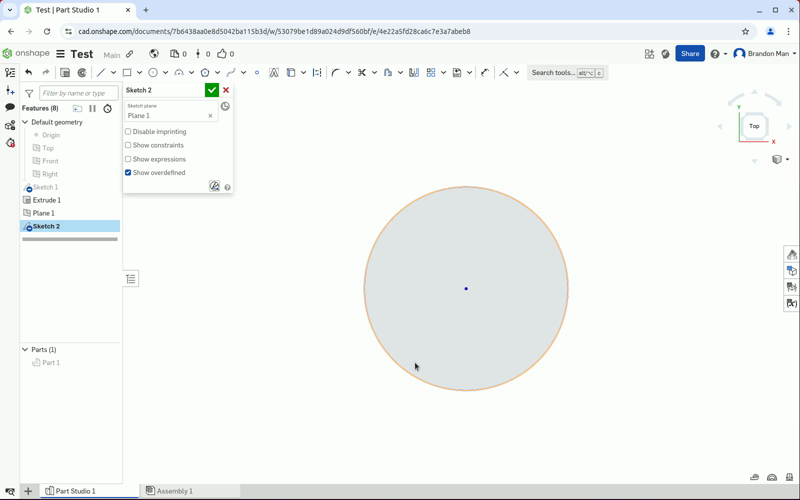
click(415, 362)
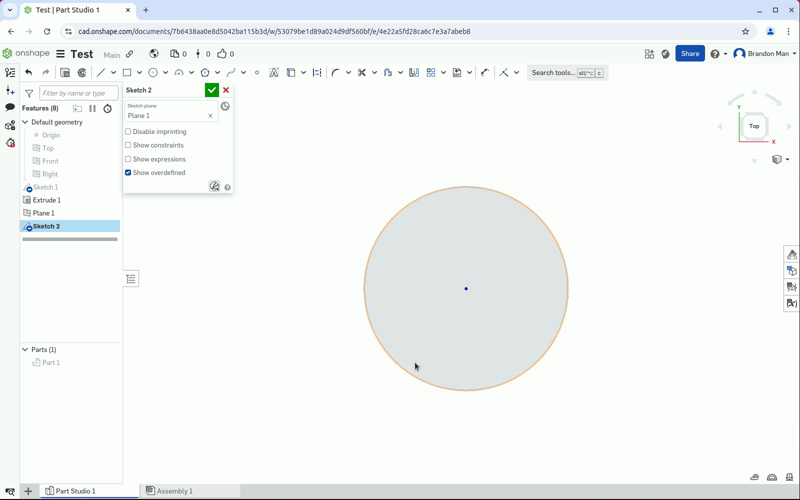
scroll(-6)
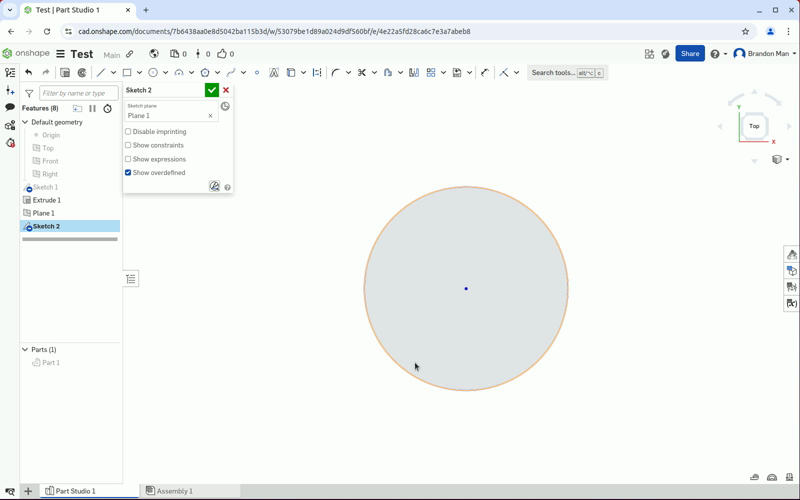
scroll(-6)
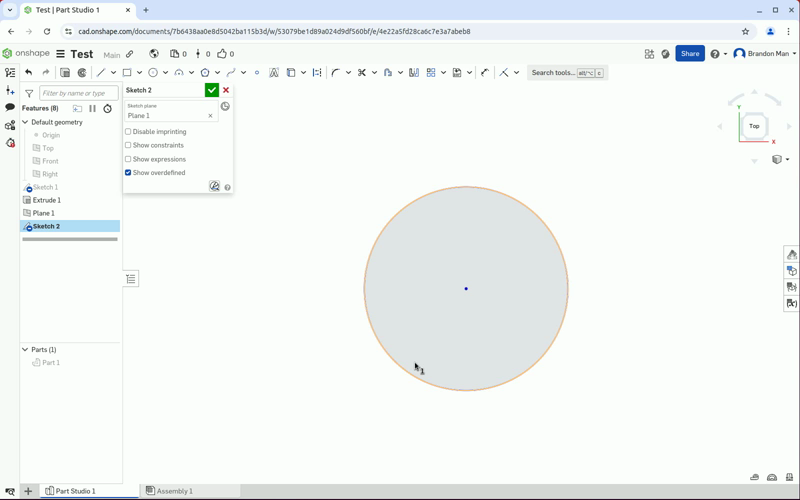
scroll(-6)
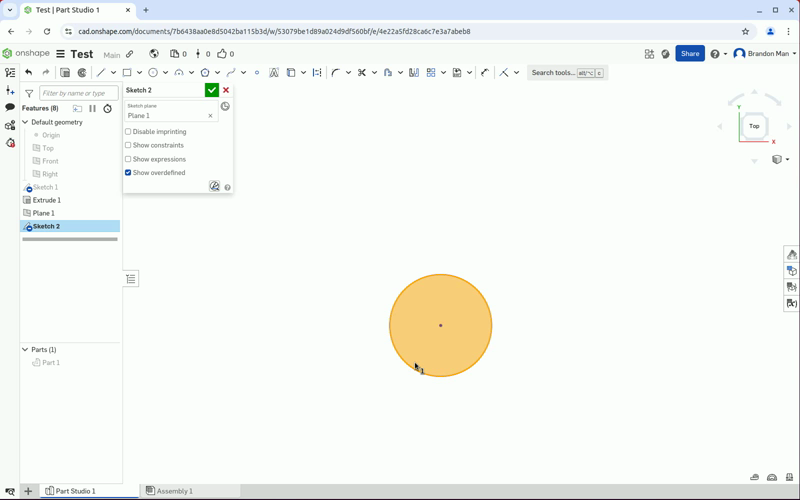
scroll(-6)
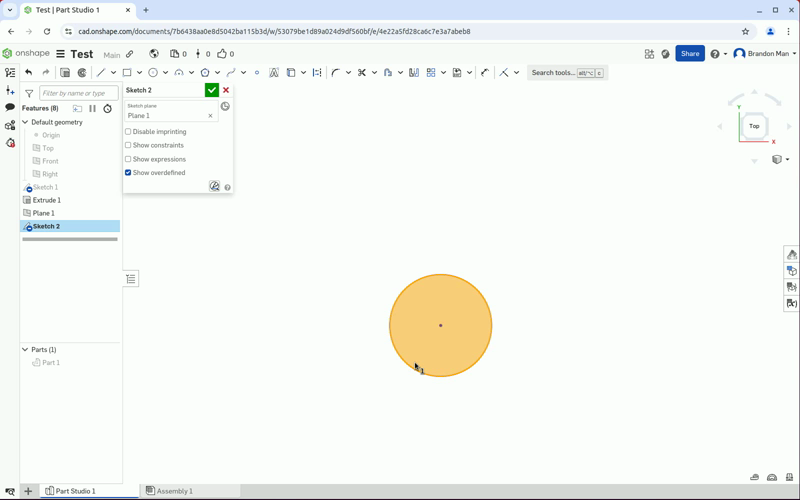
scroll(-6)
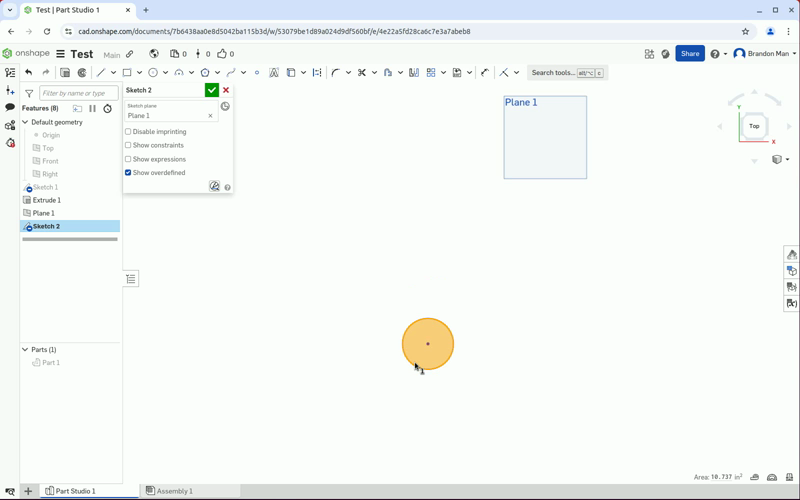
scroll(-6)
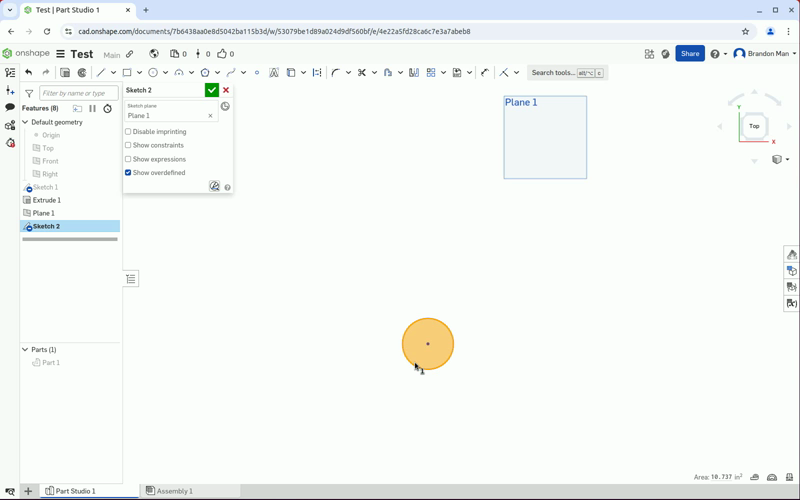
scroll(-6)
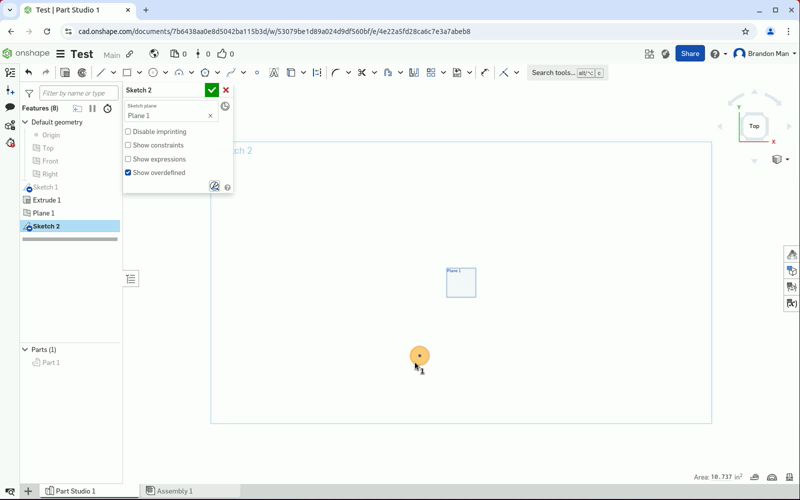
mouse_move(73, 352)
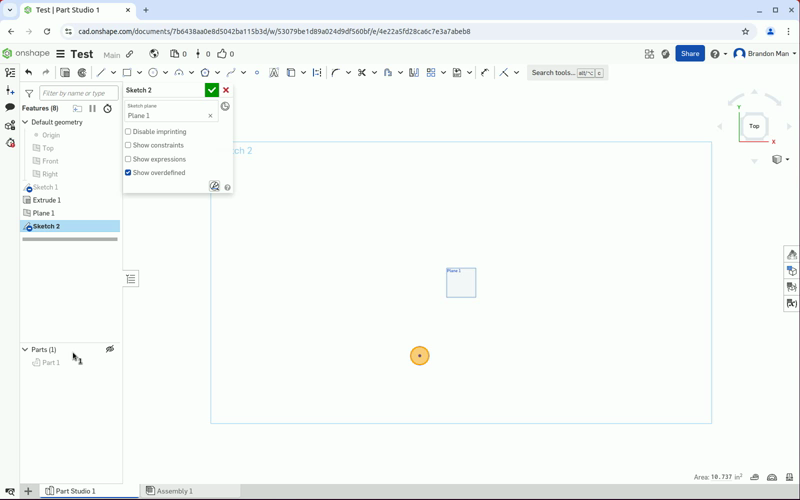
key(shift+y)
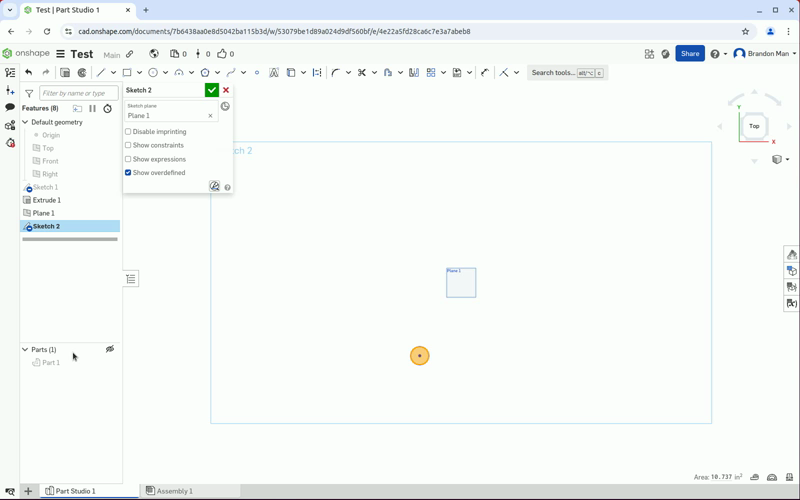
key(shift+e)
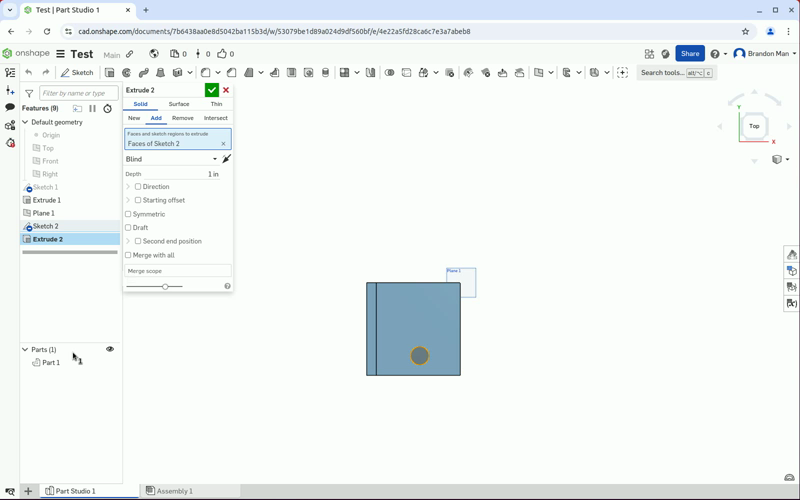
mouse_move(143, 106)
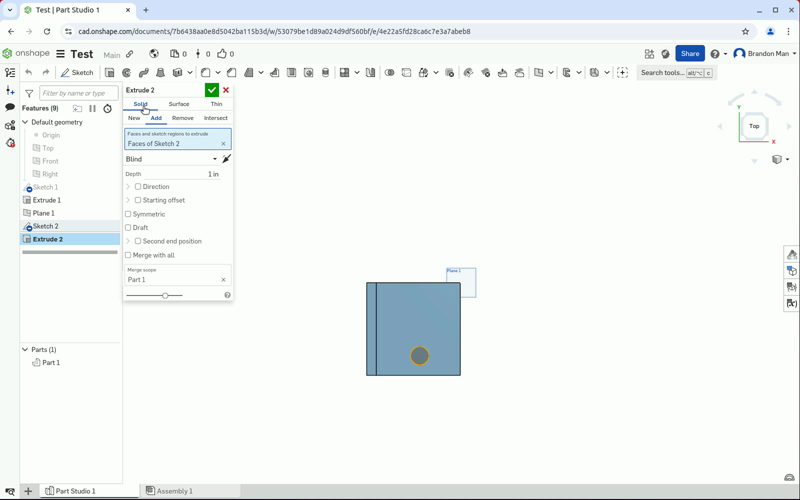
click(143, 106)
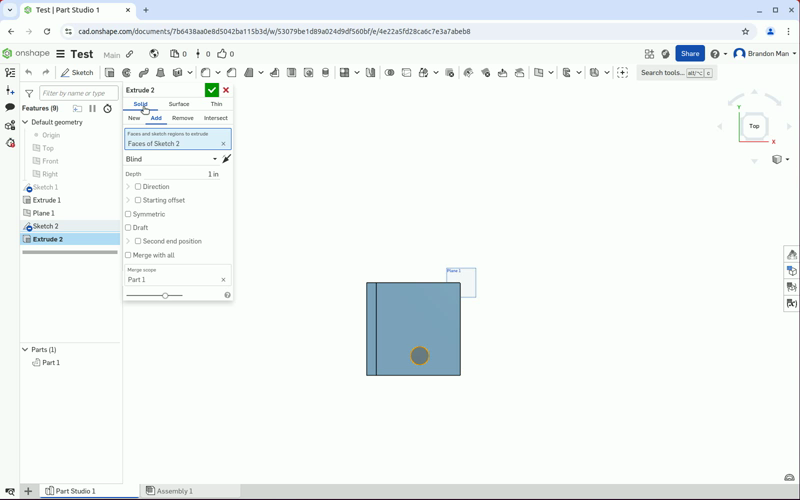
mouse_move(186, 120)
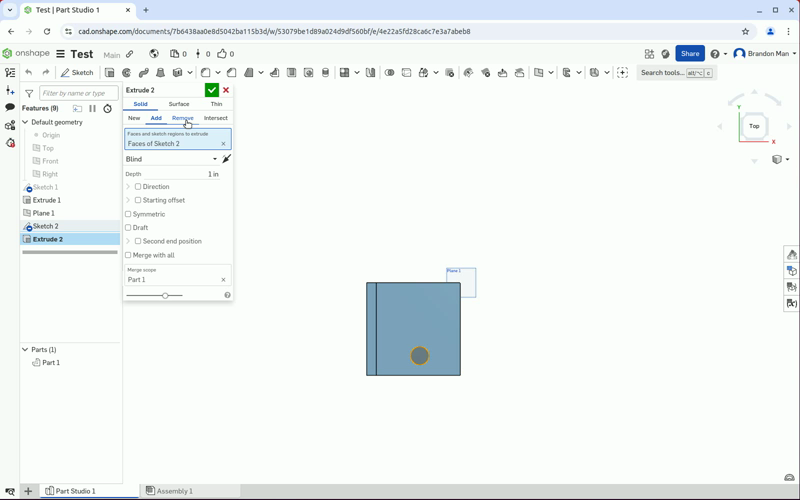
click(186, 120)
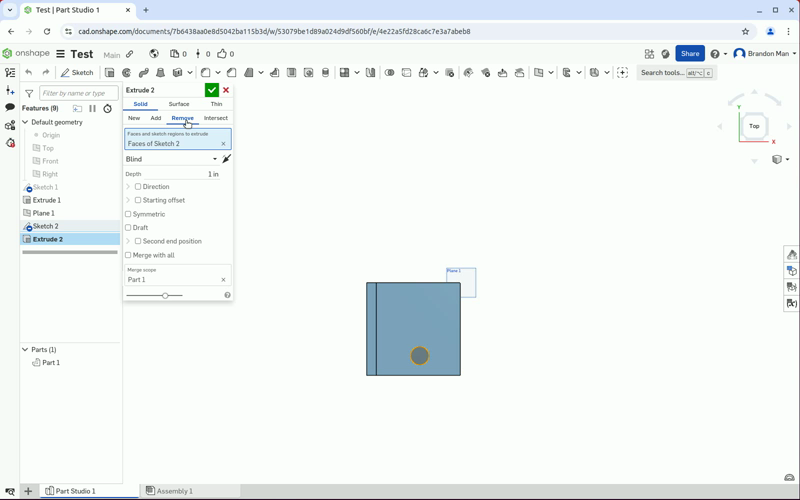
key(tab, 4)
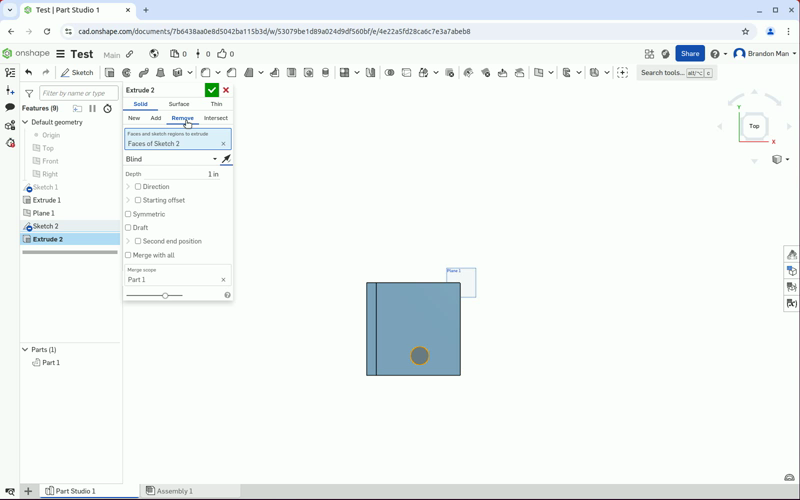
text(9.388)
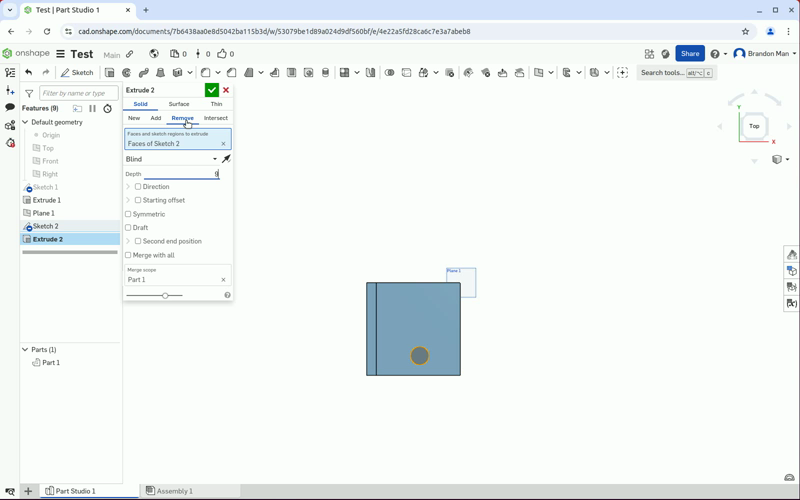
key(tab, 6)
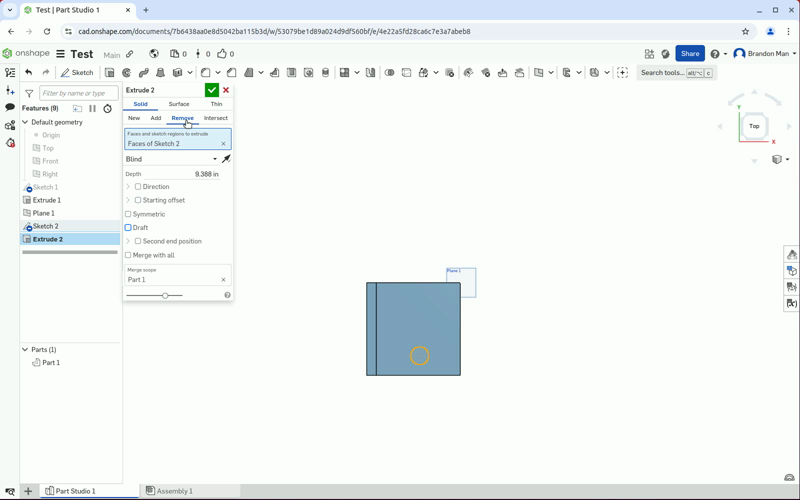
key(space)
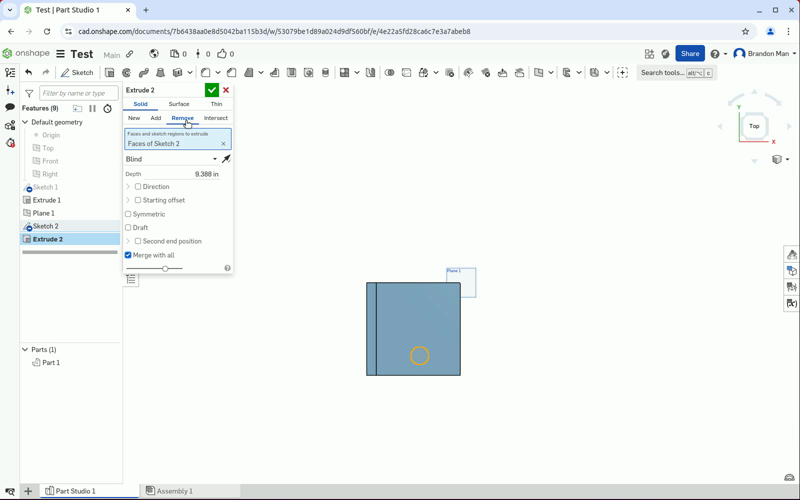
key(enter)
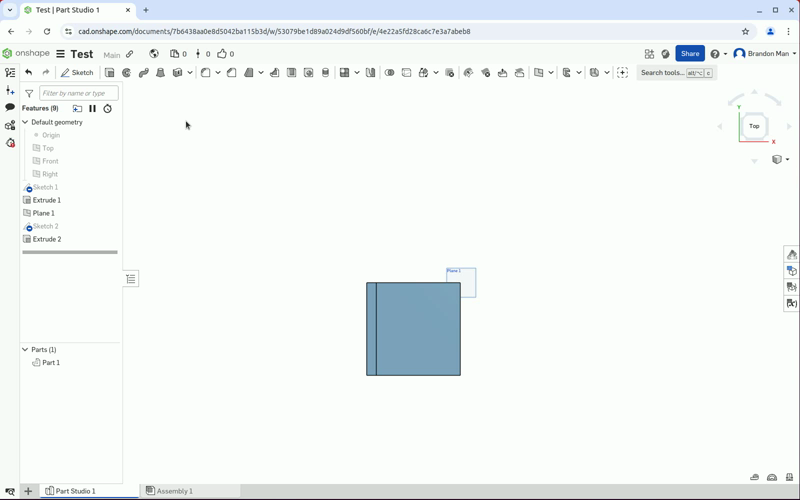
key(shift+h)
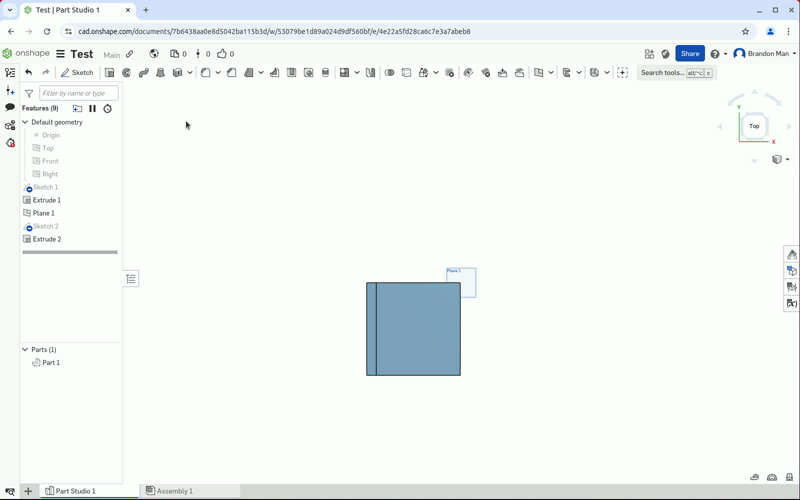
key(shift+h)
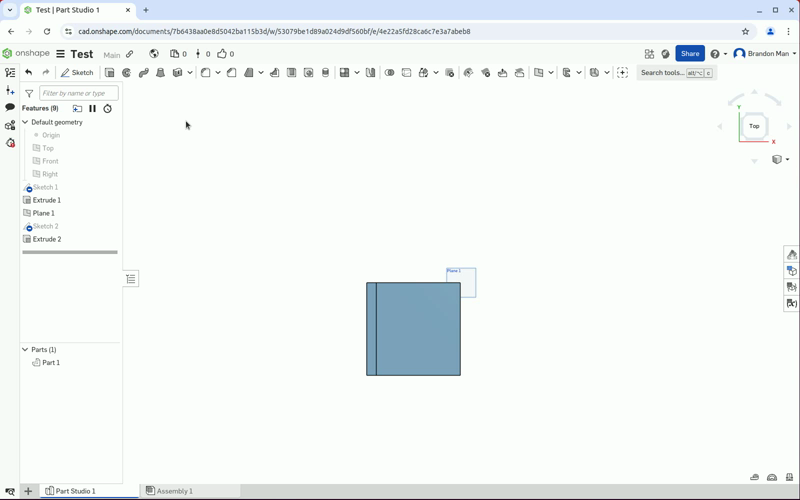
mouse_move(73, 189)
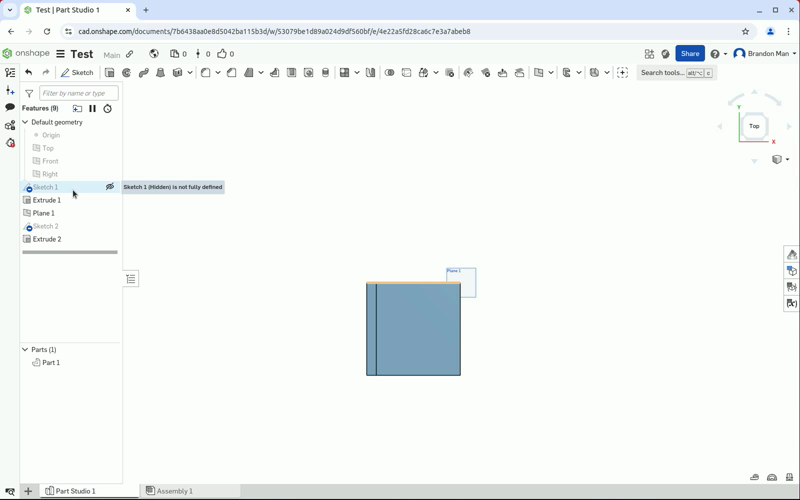
click(73, 189)
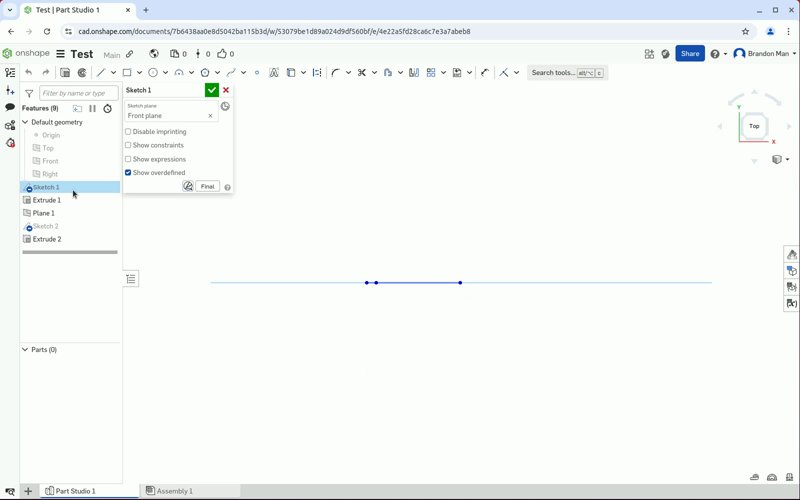
mouse_move(229, 92)
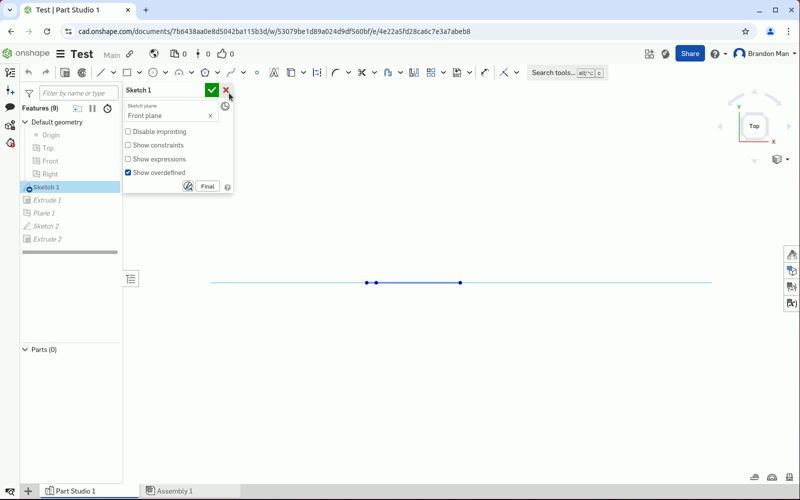
click(229, 92)
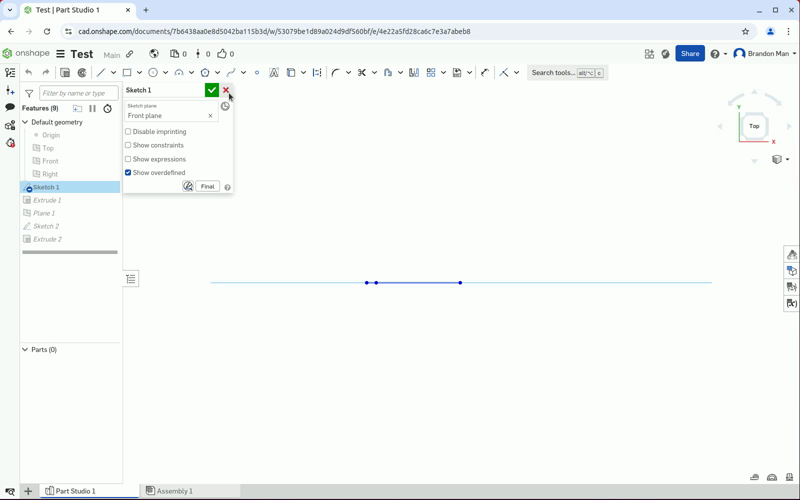
key(shift+s)
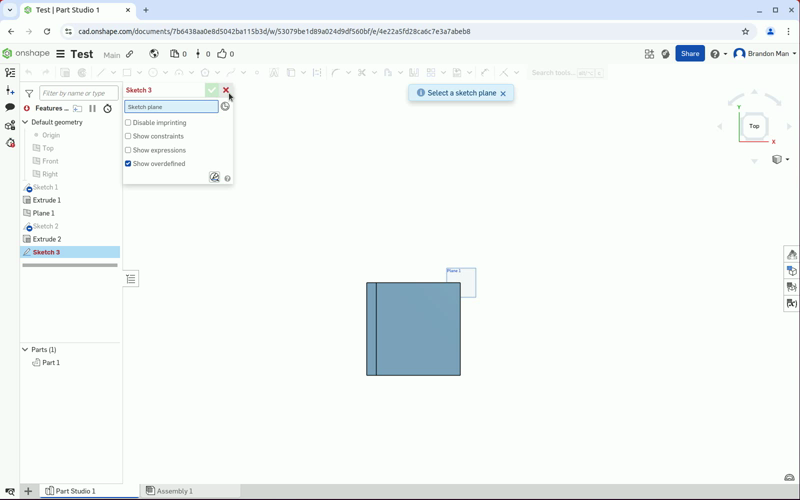
mouse_move(73, 215)
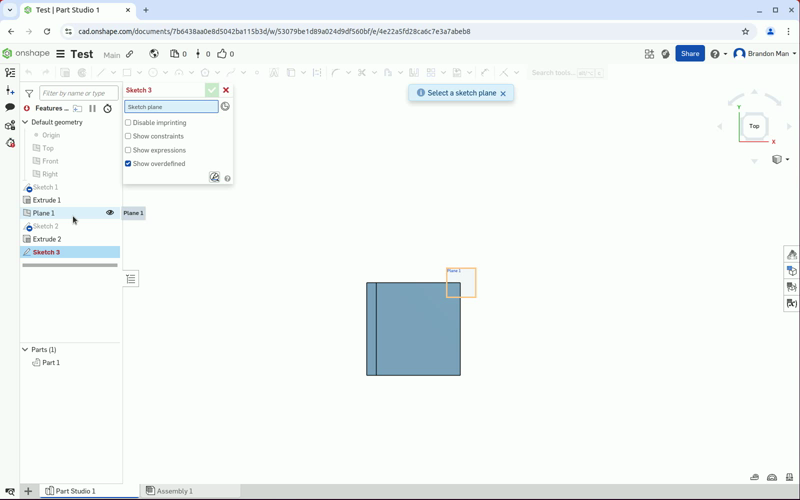
click(73, 215)
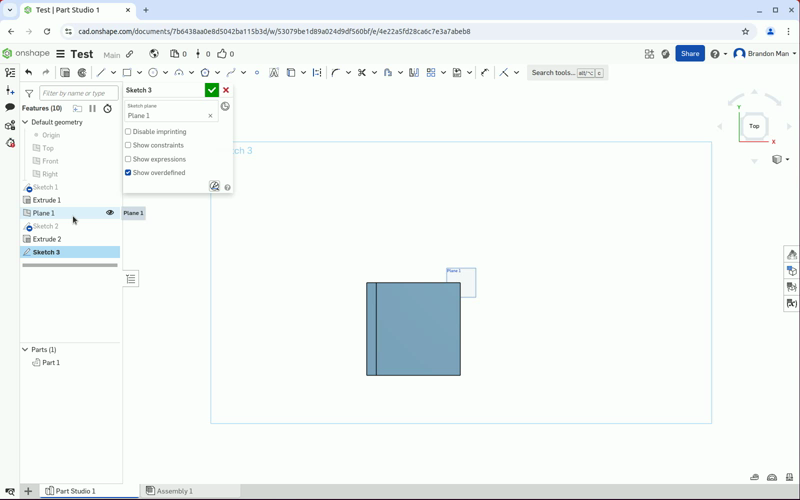
mouse_move(73, 352)
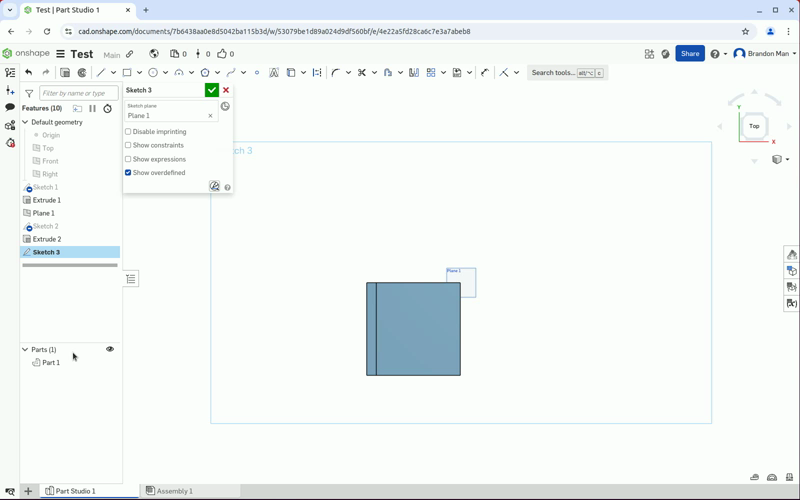
key(y)
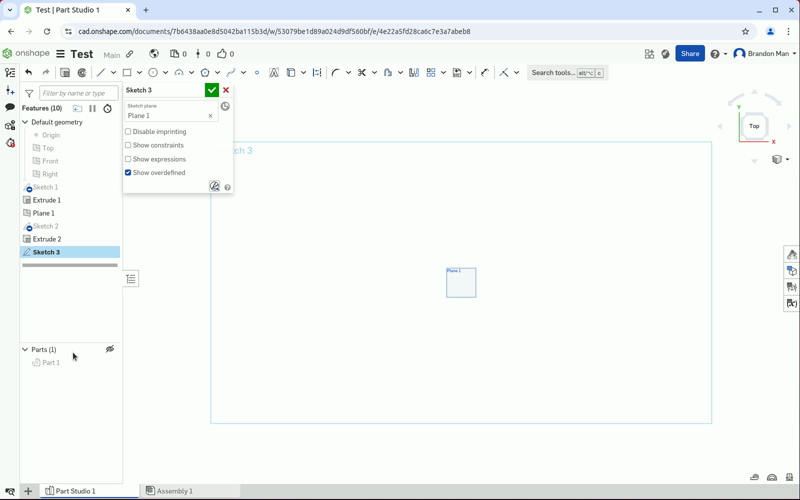
key(c)
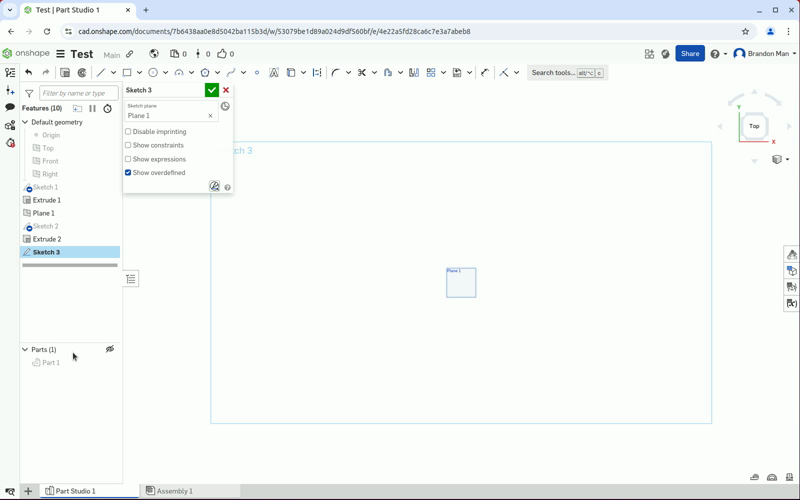
key_down(shift)
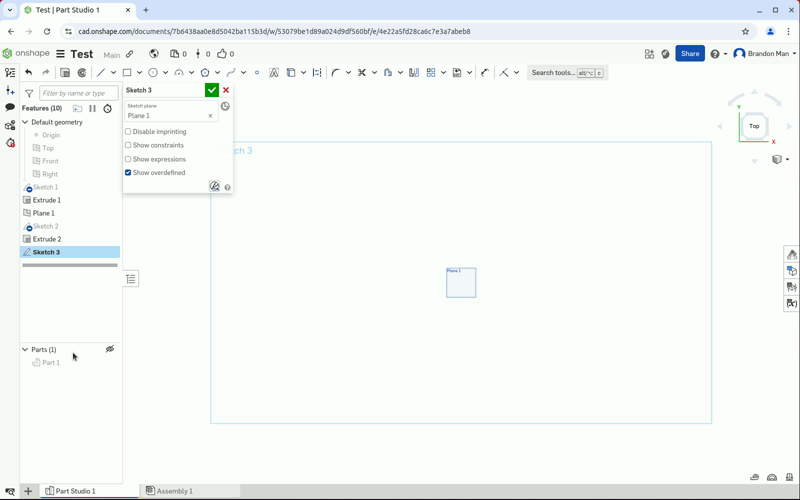
mouse_move(419, 309)
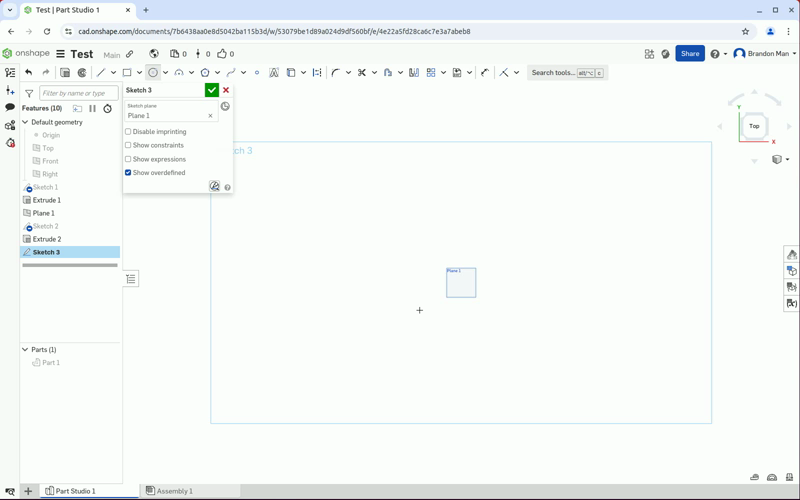
click(419, 309)
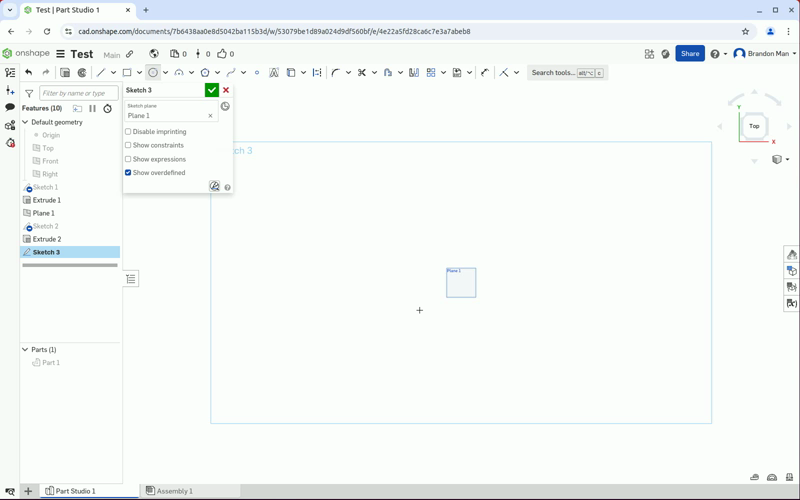
key_up(shift)
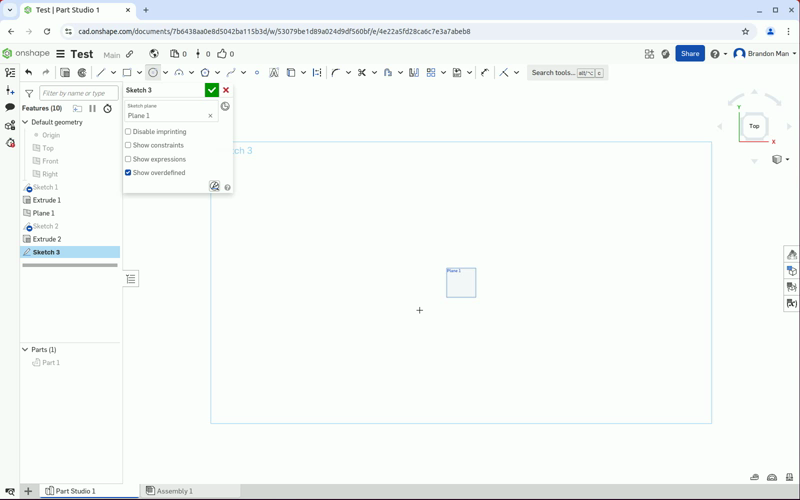
mouse_move(428, 309)
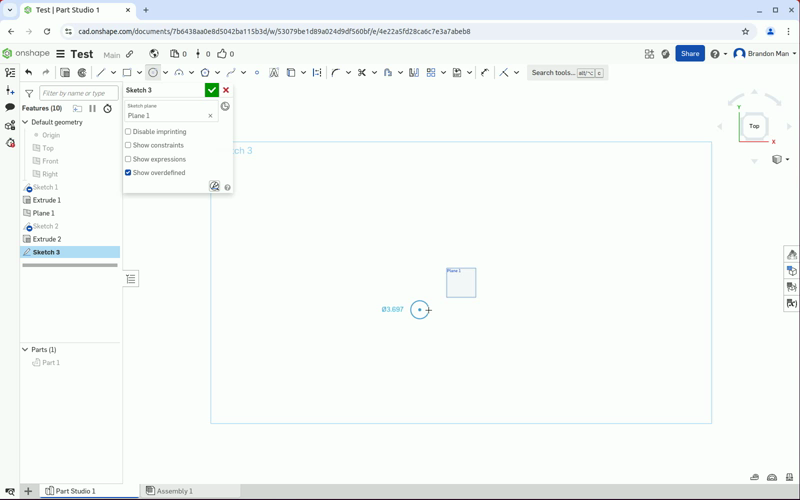
click(428, 309)
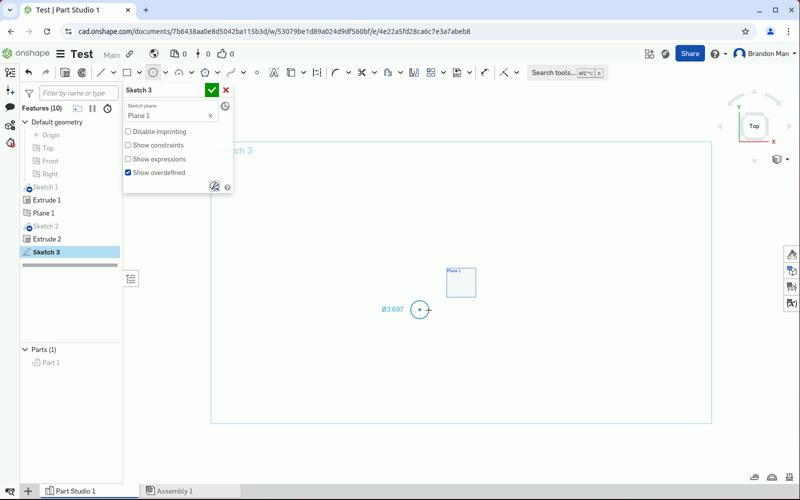
key(esc)
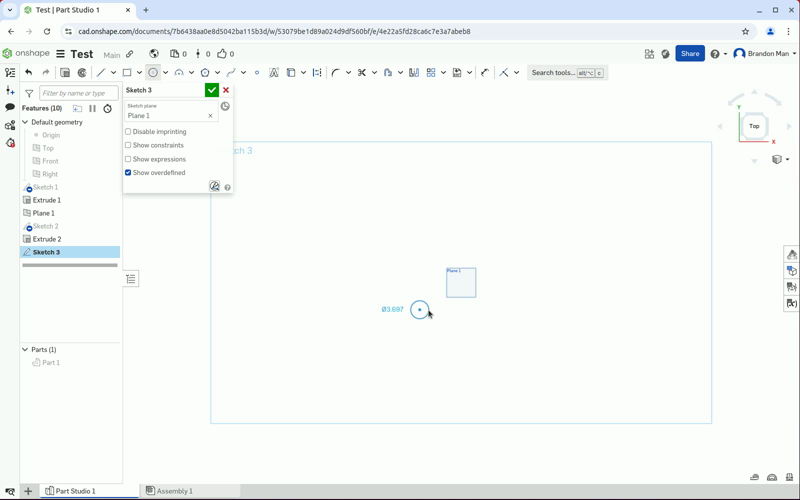
mouse_move(422, 302)
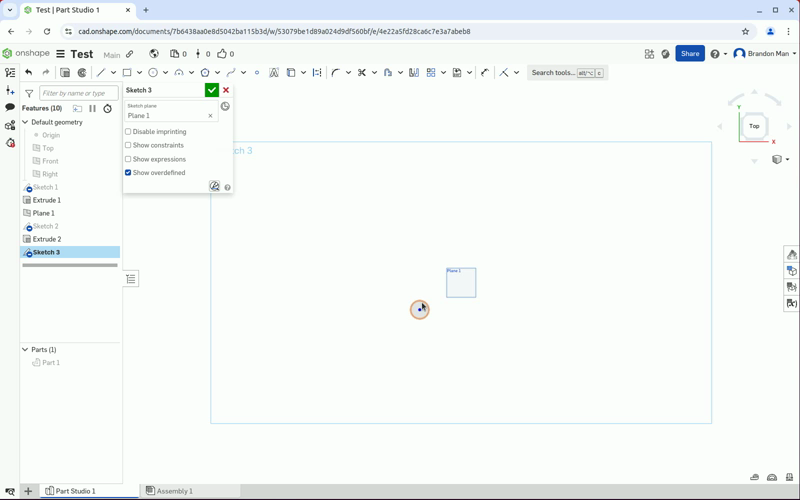
scroll(6)
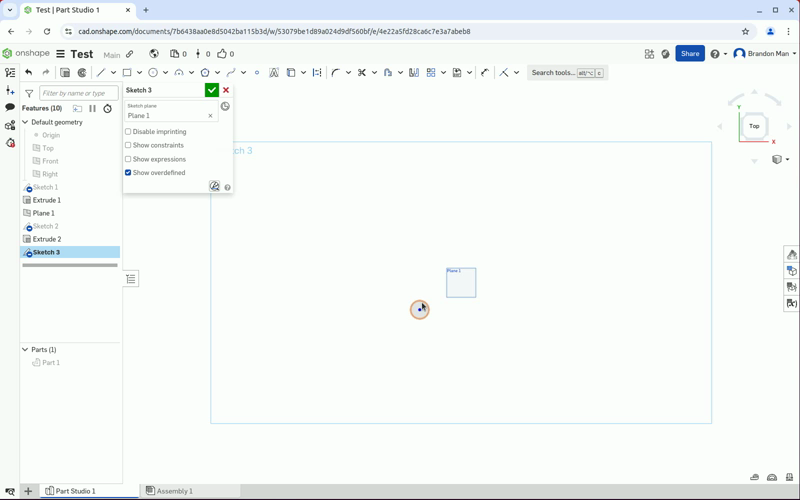
scroll(6)
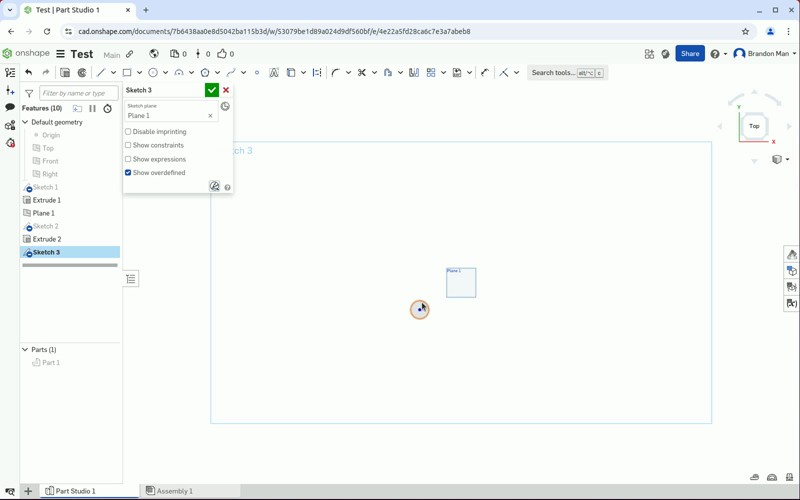
scroll(6)
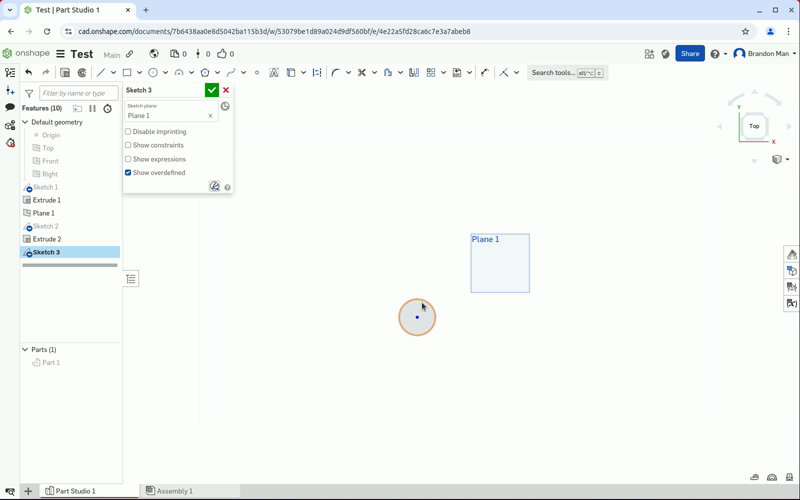
scroll(6)
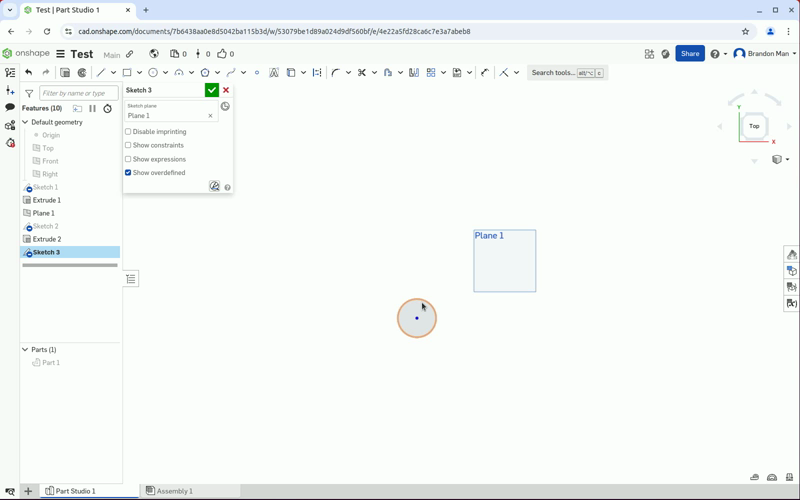
scroll(6)
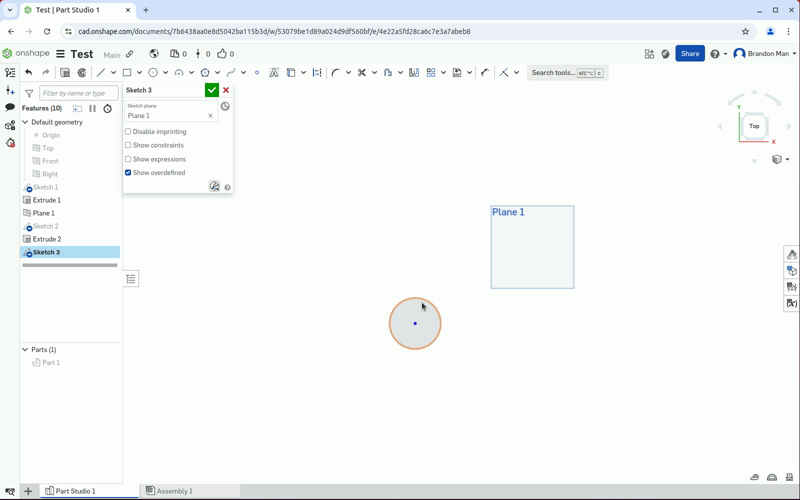
scroll(6)
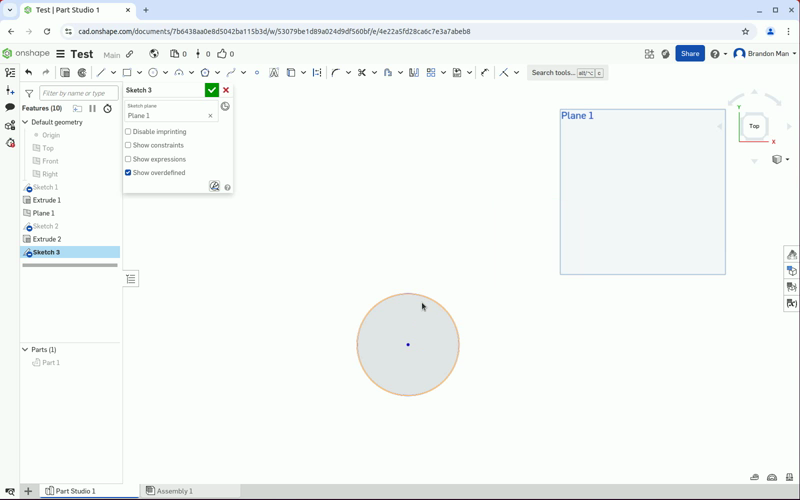
scroll(6)
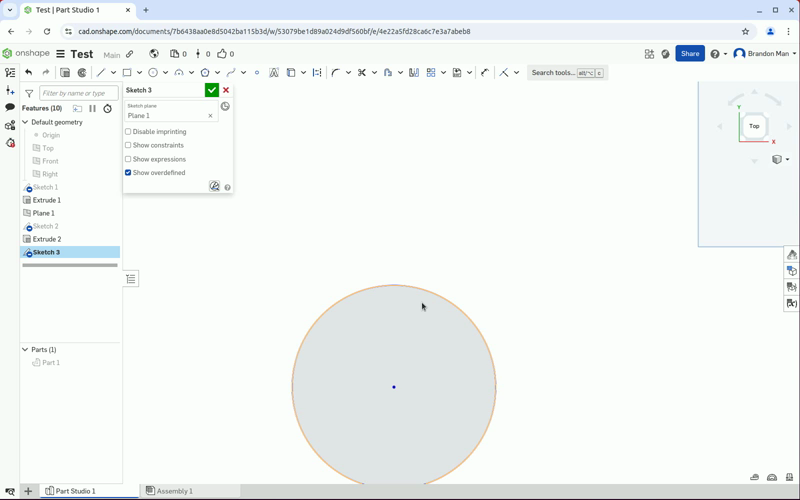
click(422, 302)
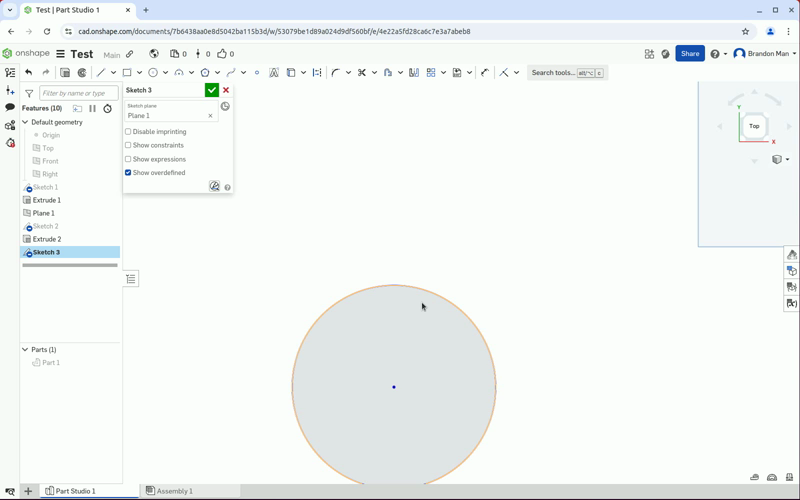
scroll(-6)
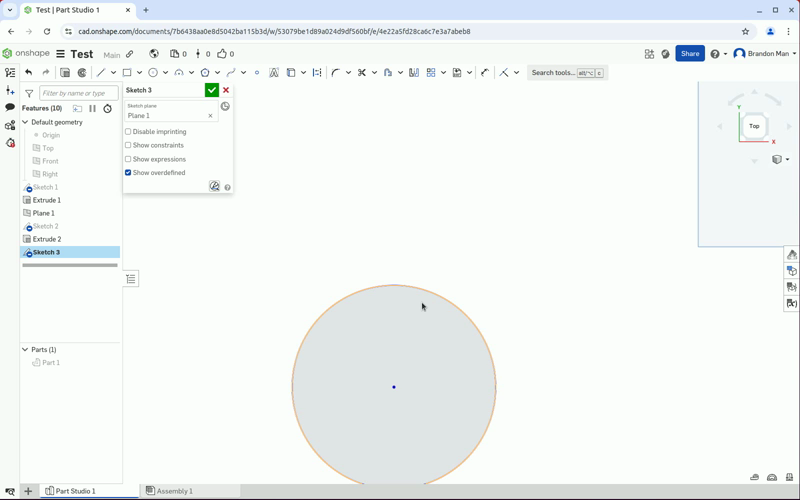
scroll(-6)
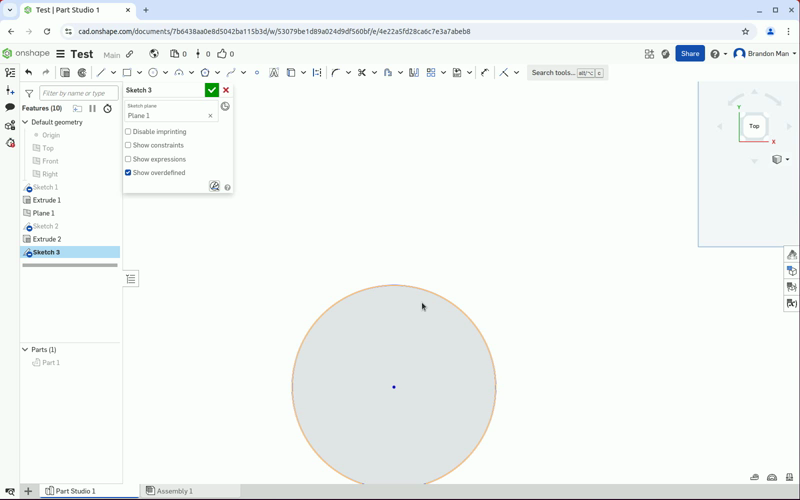
scroll(-6)
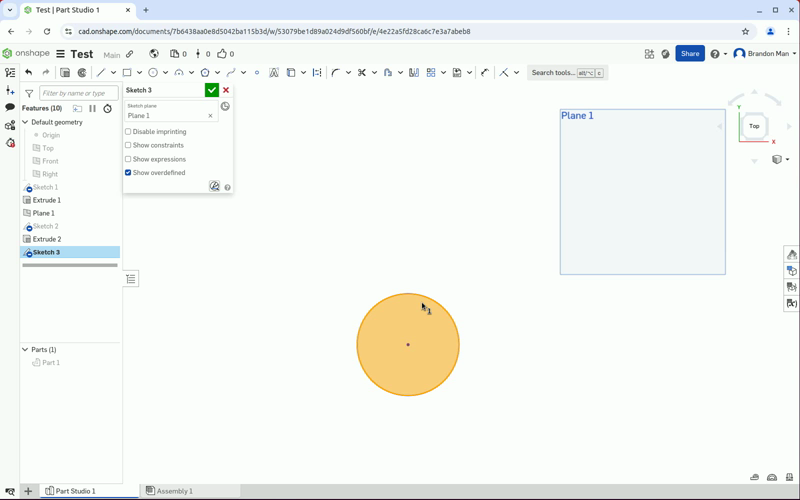
scroll(-6)
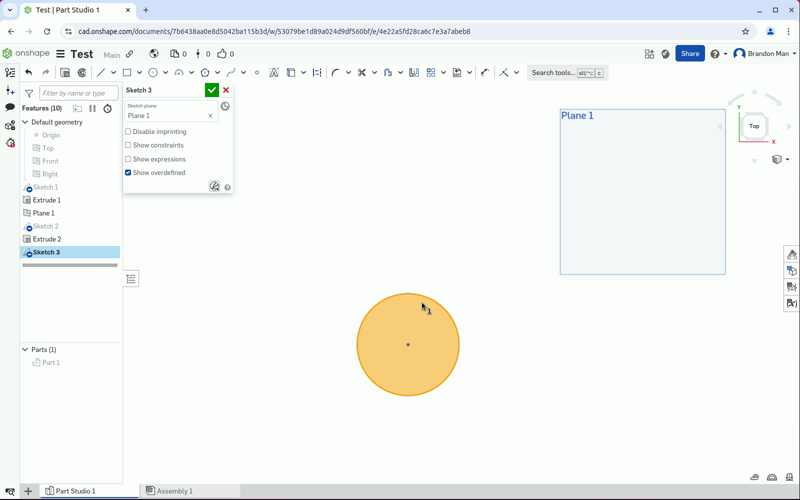
scroll(-6)
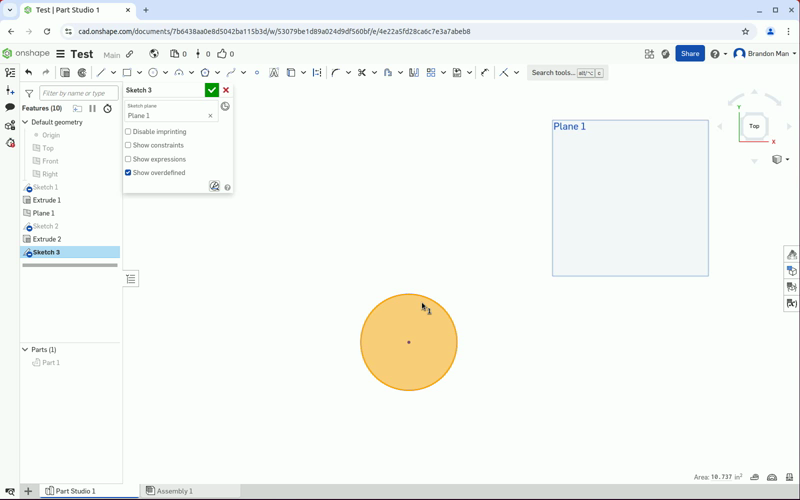
scroll(-6)
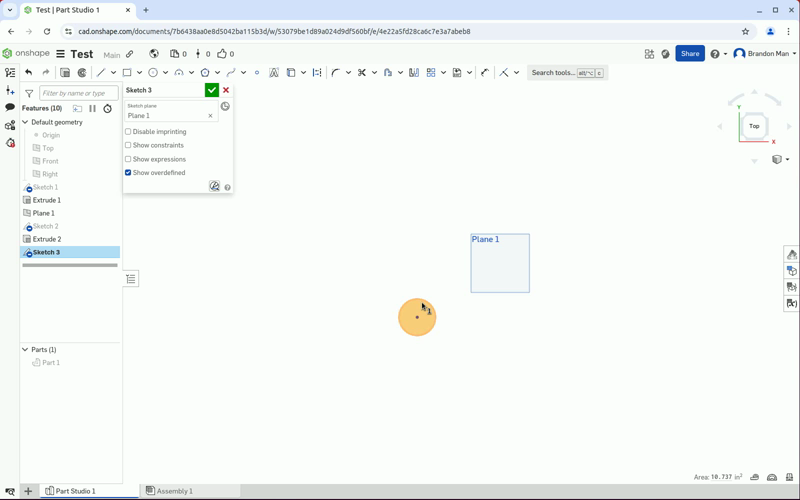
scroll(-6)
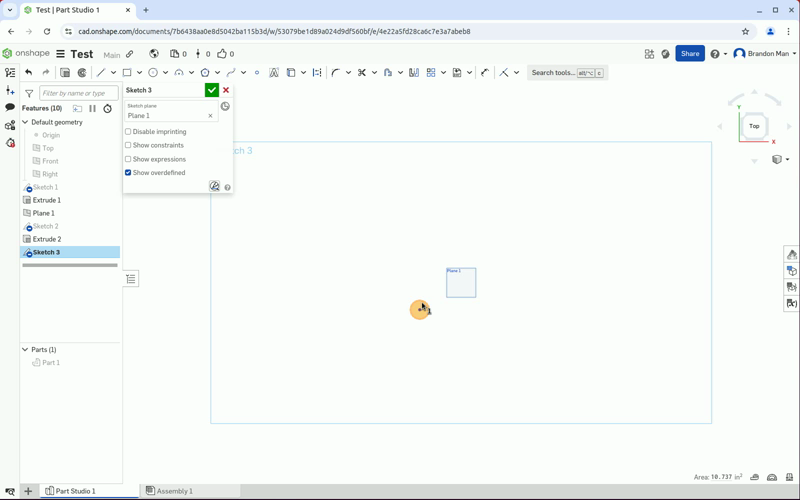
mouse_move(73, 352)
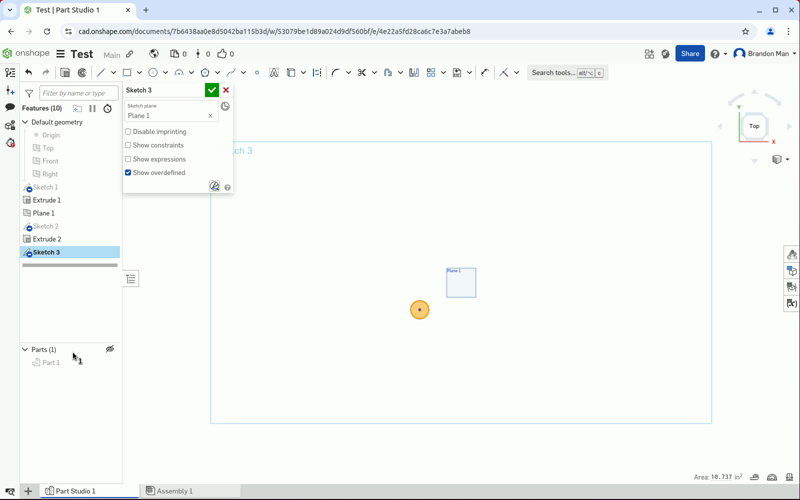
key(shift+y)
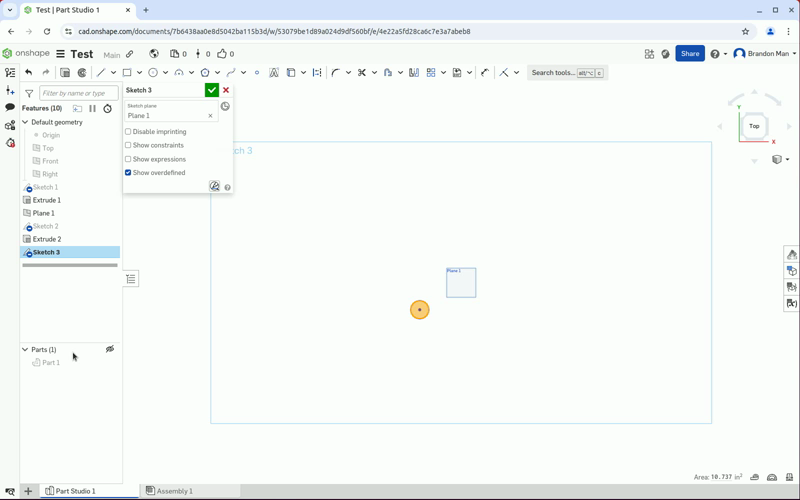
key(shift+e)
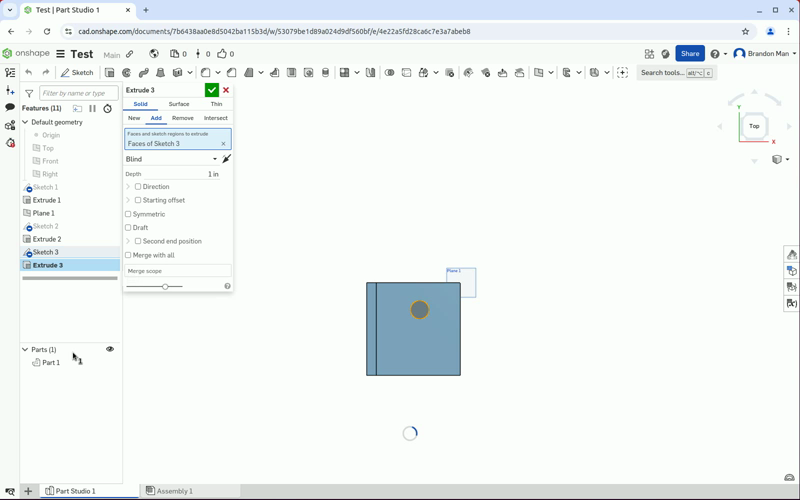
mouse_move(143, 106)
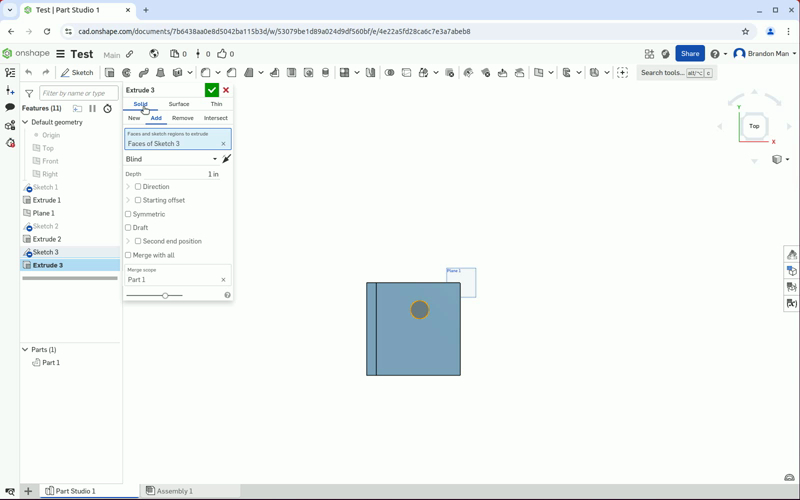
click(143, 106)
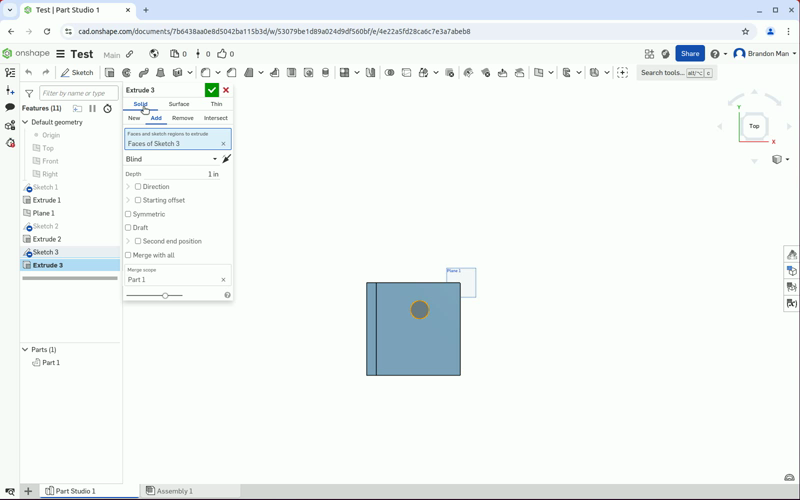
mouse_move(186, 120)
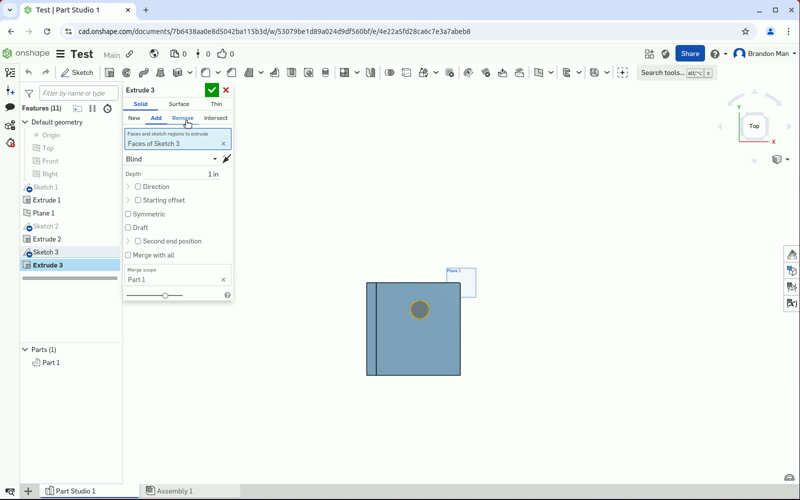
click(186, 120)
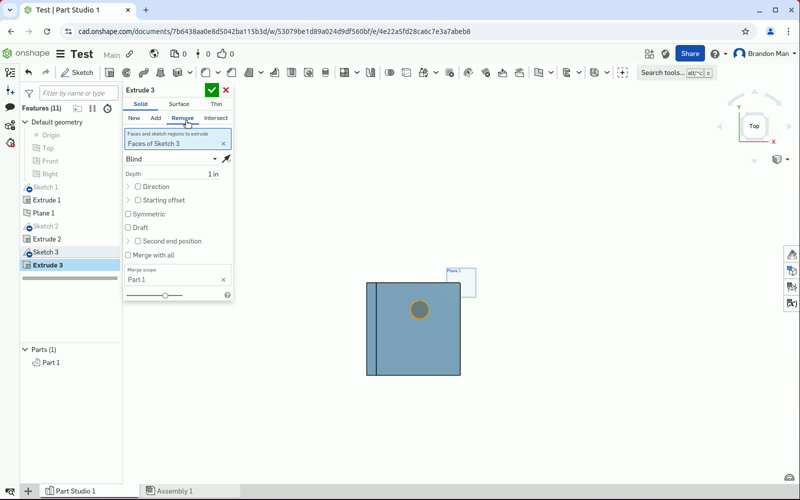
key(tab, 4)
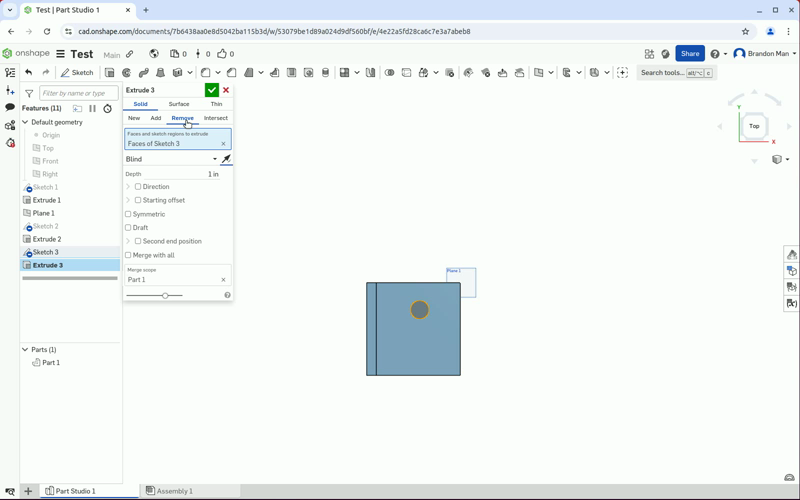
text(9.388)
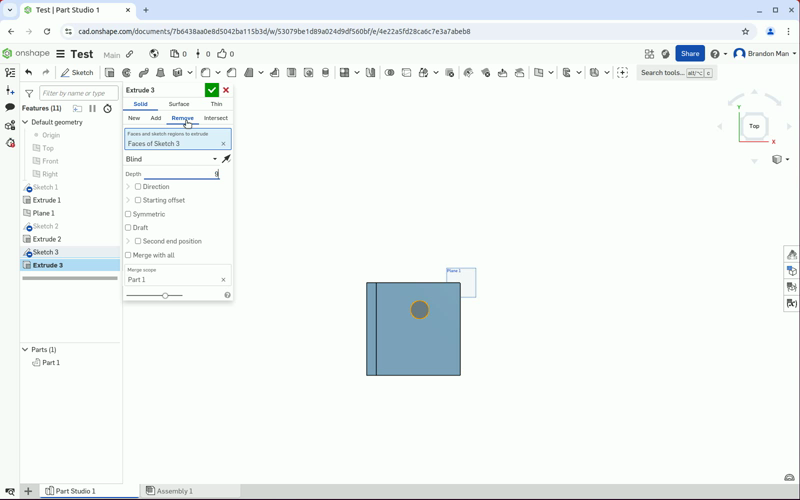
key(tab, 6)
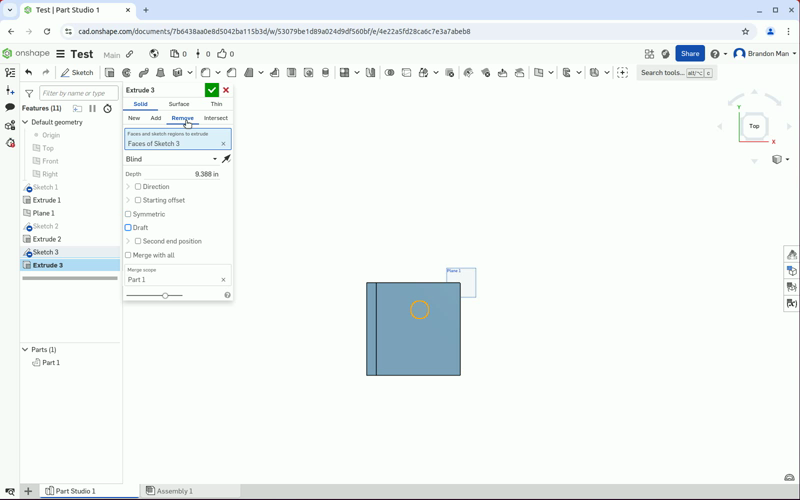
key(space)
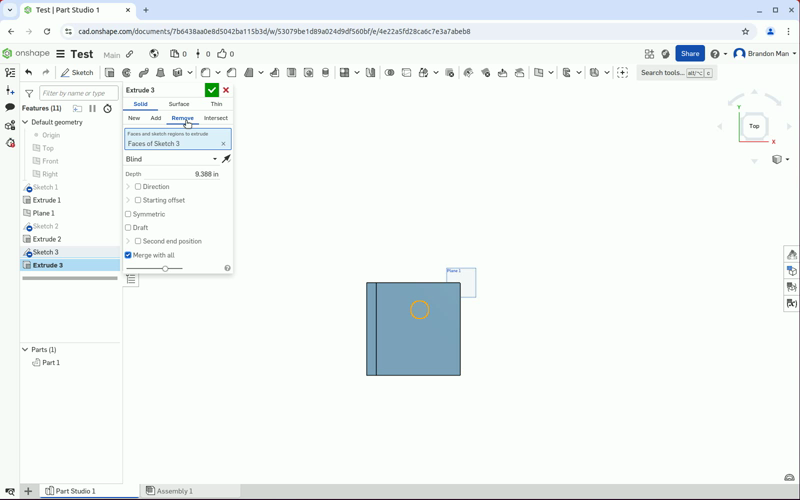
key(enter)
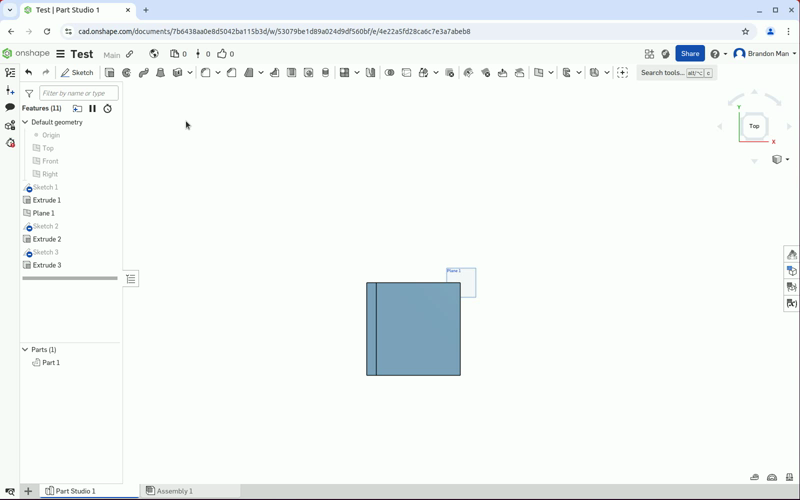
key(shift+h)
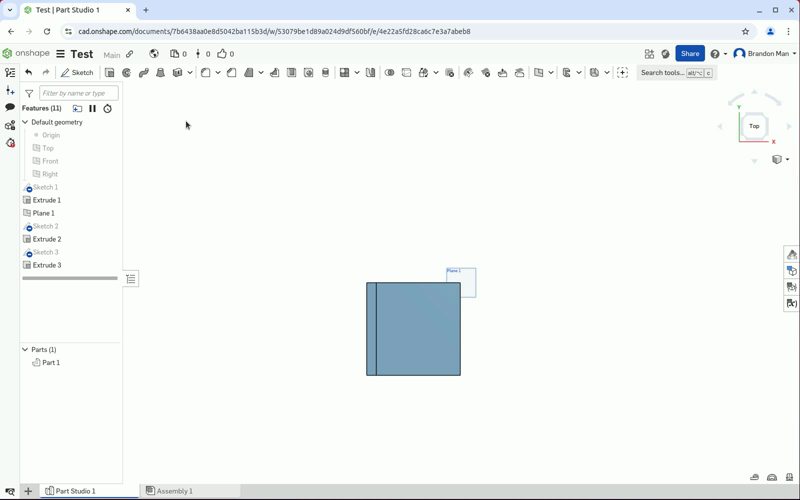
key(shift+h)
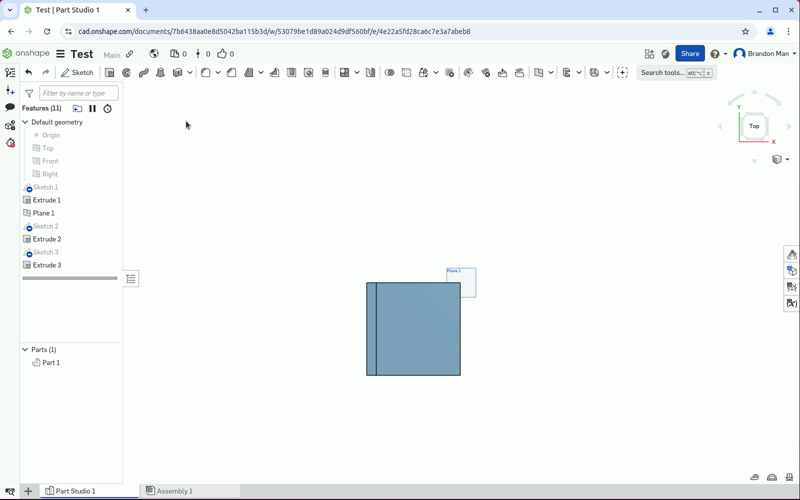
key(shift+7)
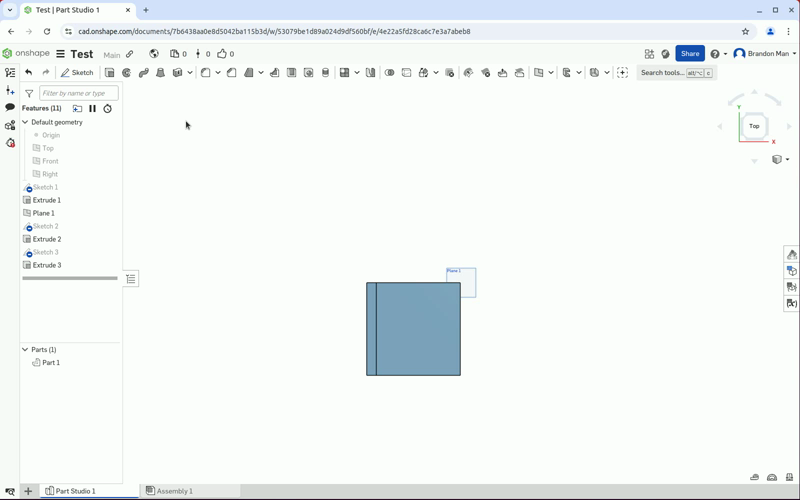
key(up, 3)
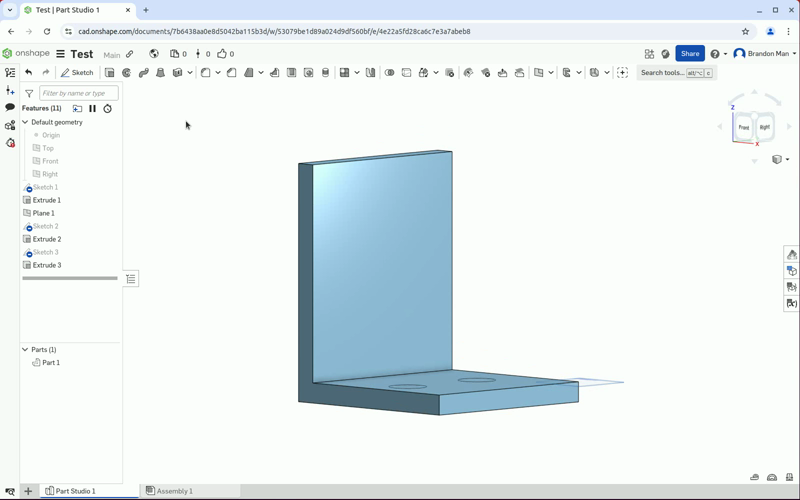
key(left, 3)
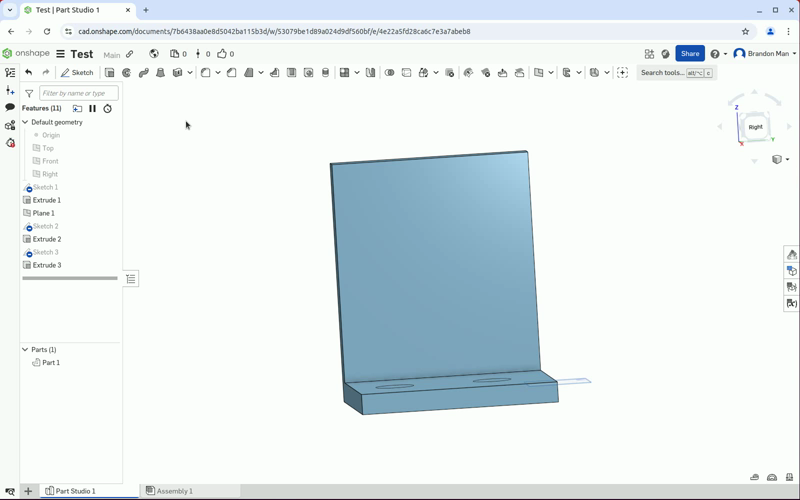
key(right, 3)
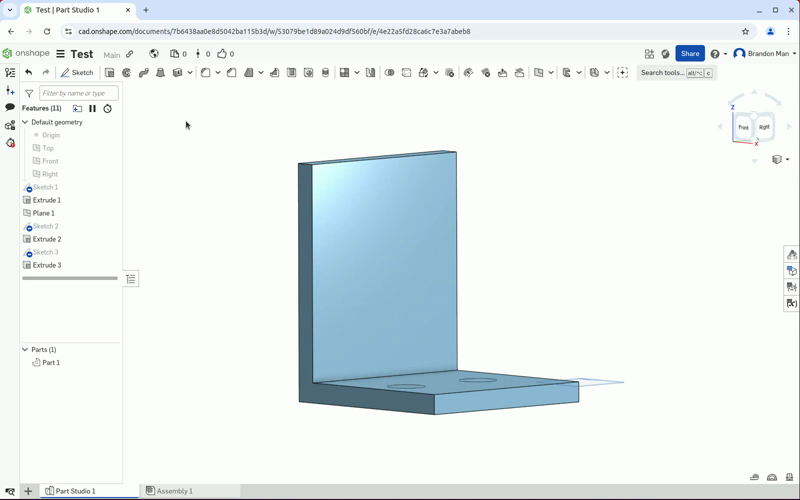
key(down, 3)
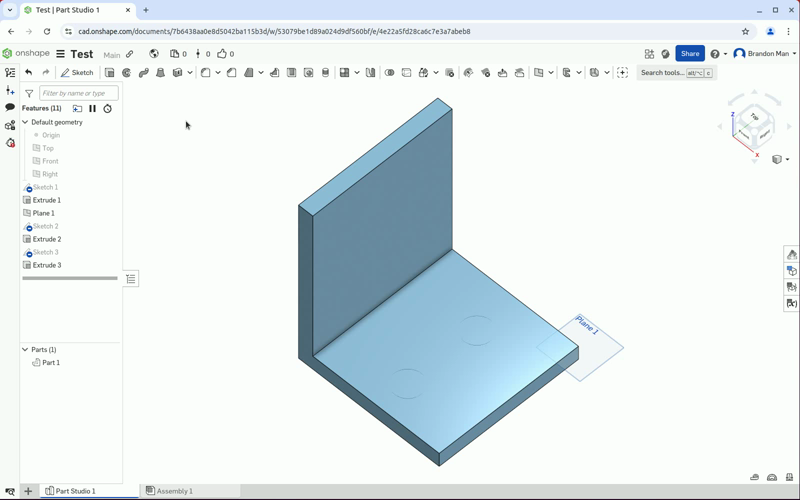
mouse_move(73, 189)
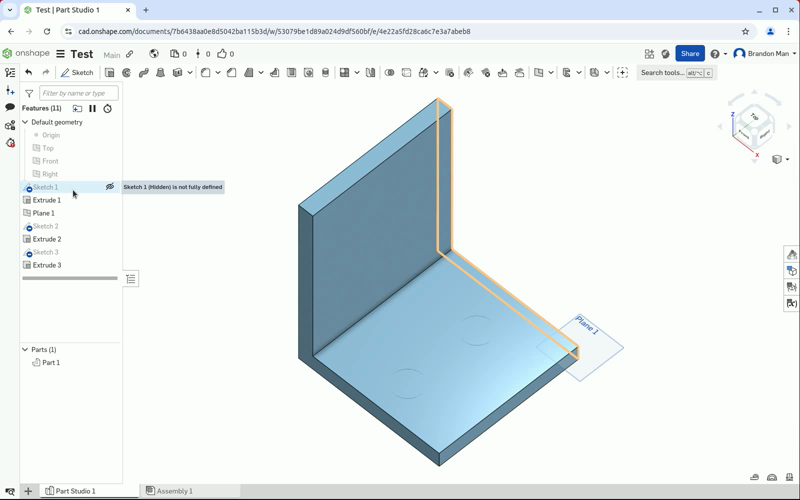
click(73, 189)